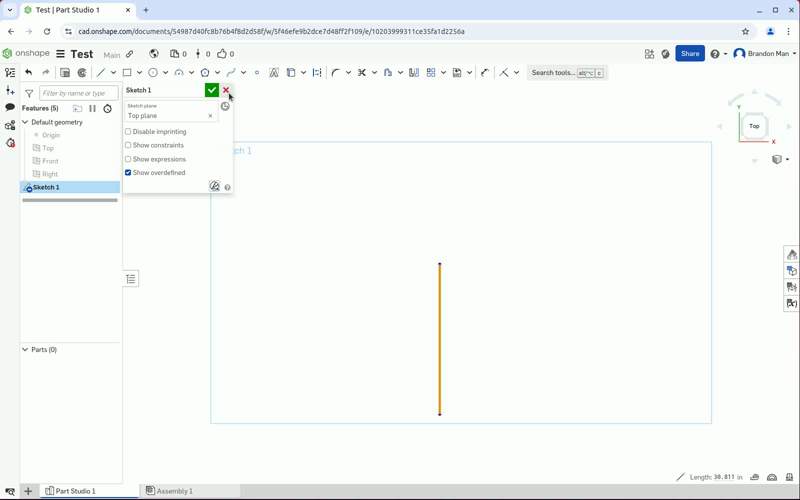
key(shift+h)
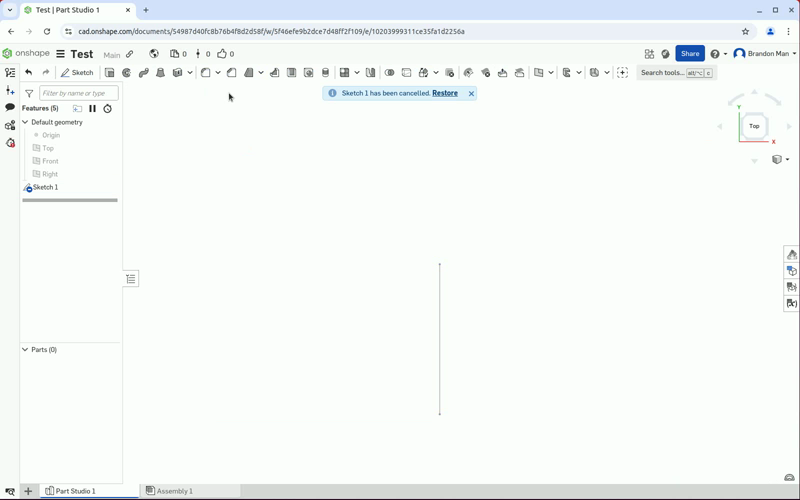
key(shift+s)
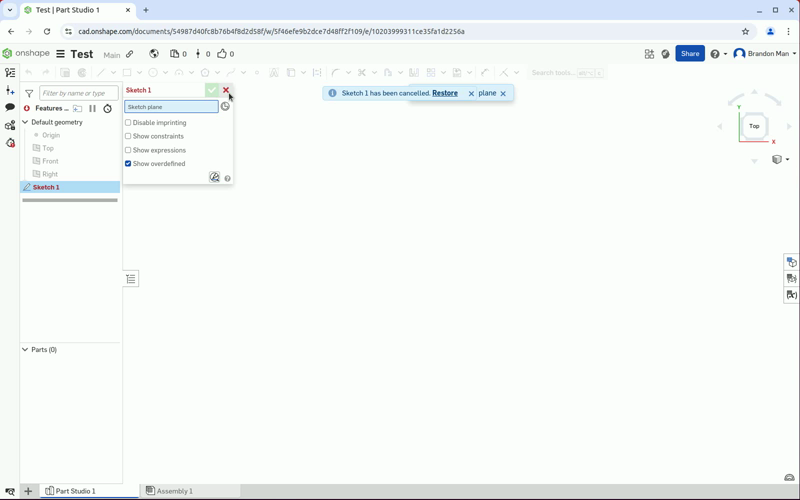
mouse_move(73, 150)
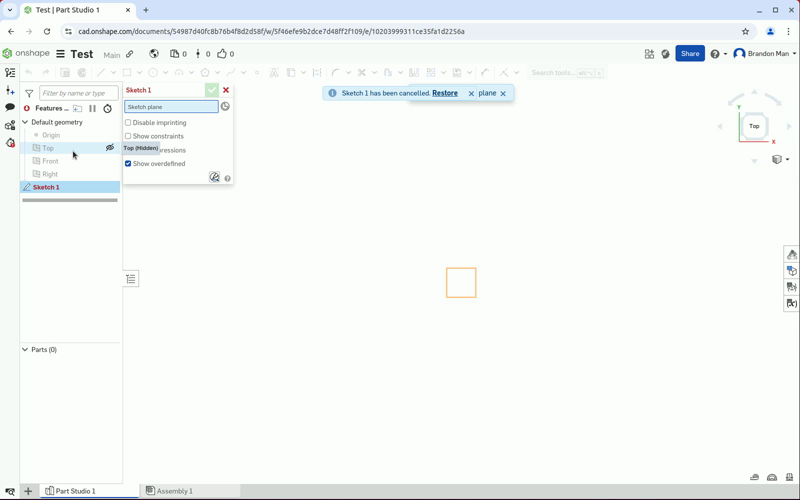
click(73, 150)
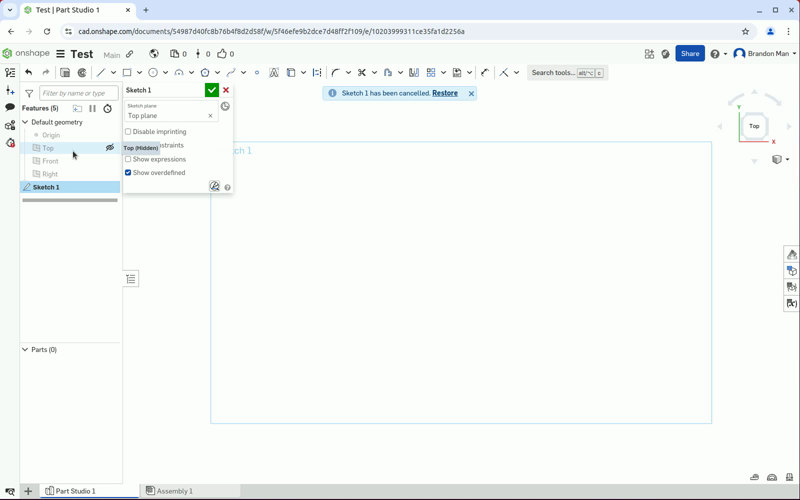
mouse_move(73, 352)
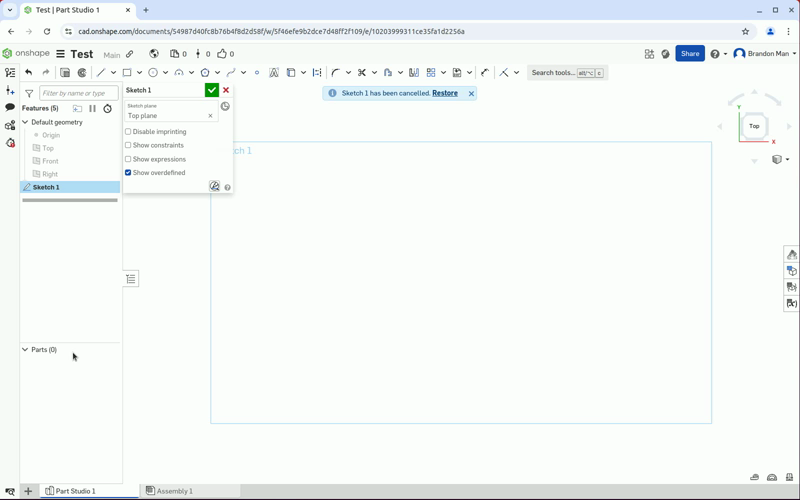
key(y)
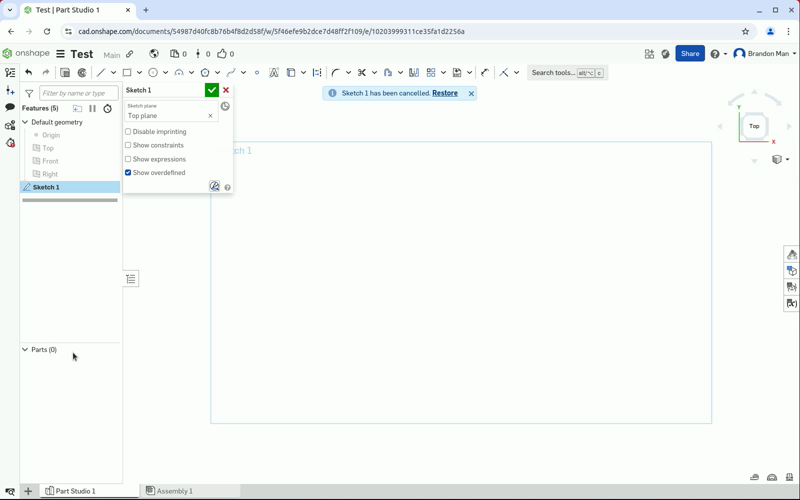
key(l)
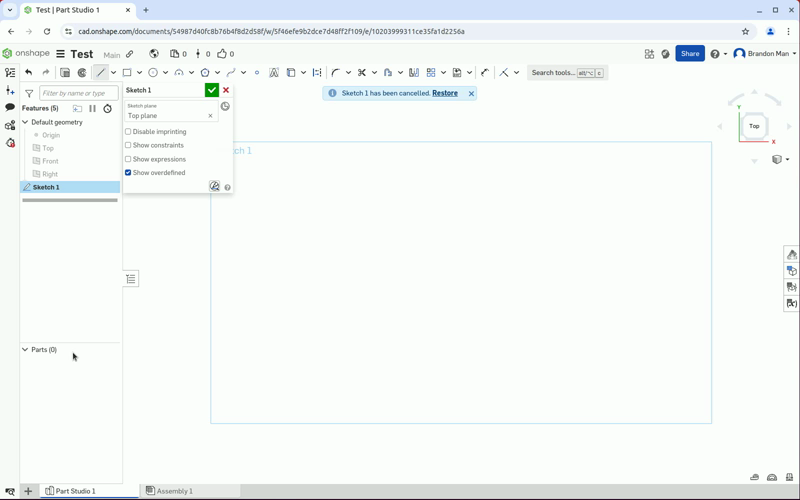
key_down(shift)
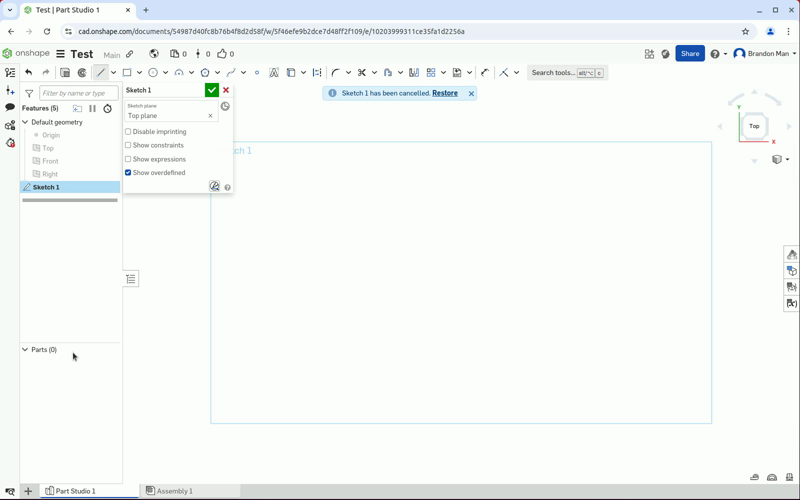
mouse_move(310, 286)
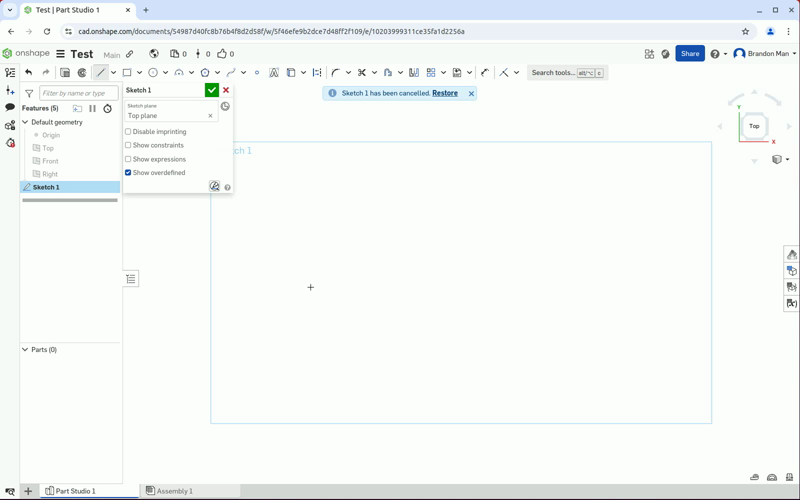
click(310, 286)
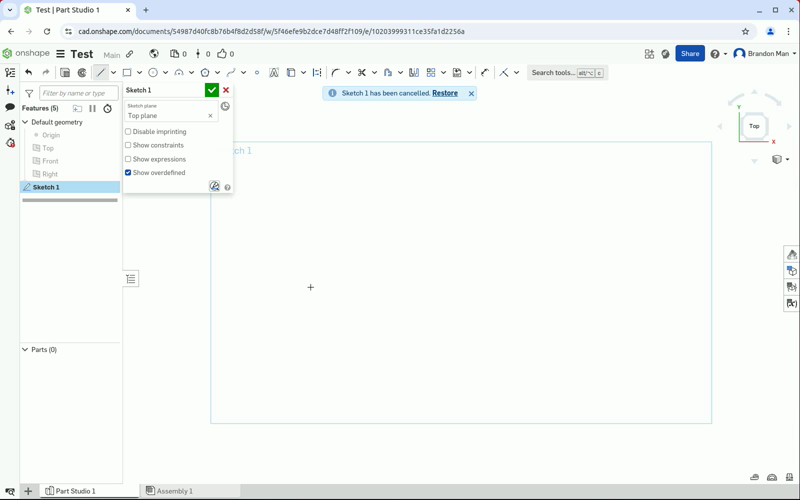
key_up(shift)
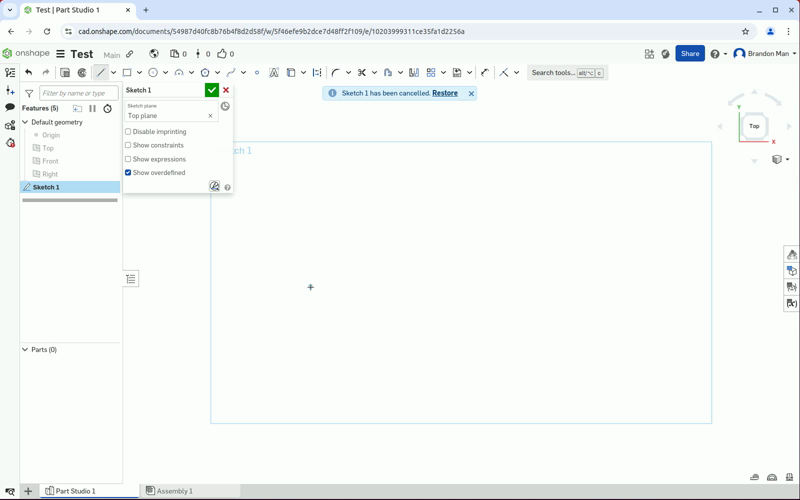
key_down(shift)
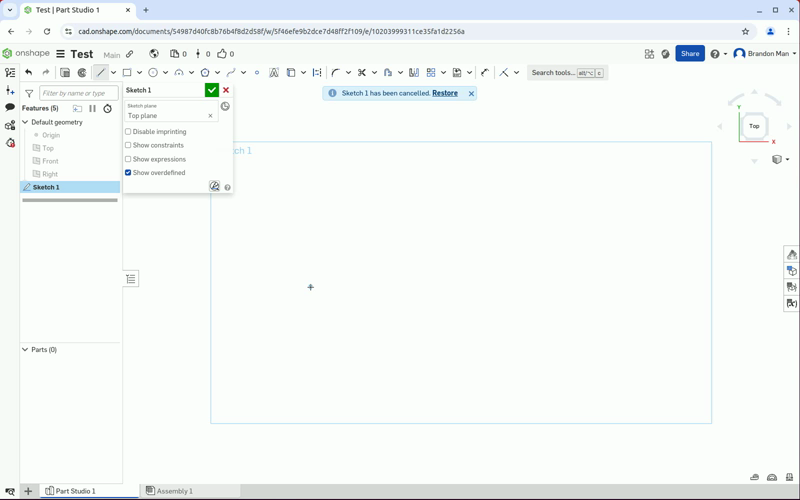
mouse_move(589, 308)
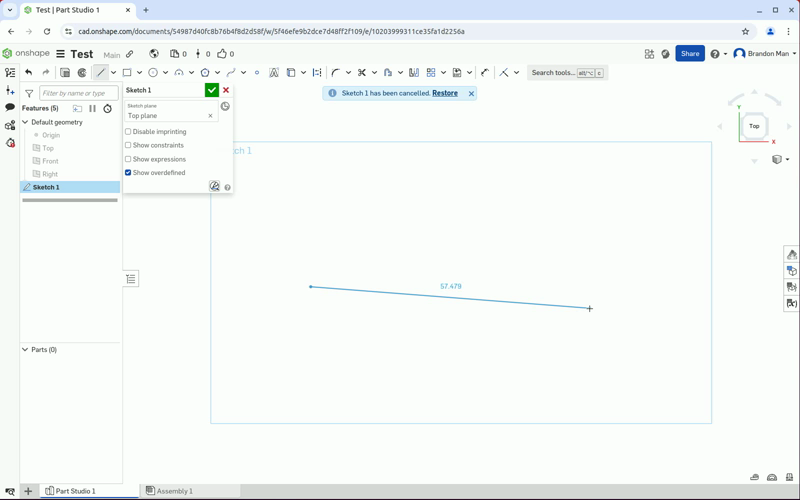
click(589, 308)
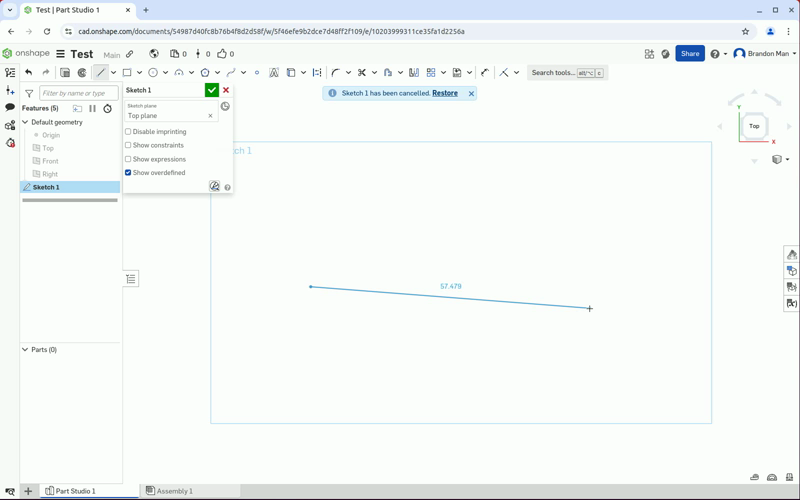
key_up(shift)
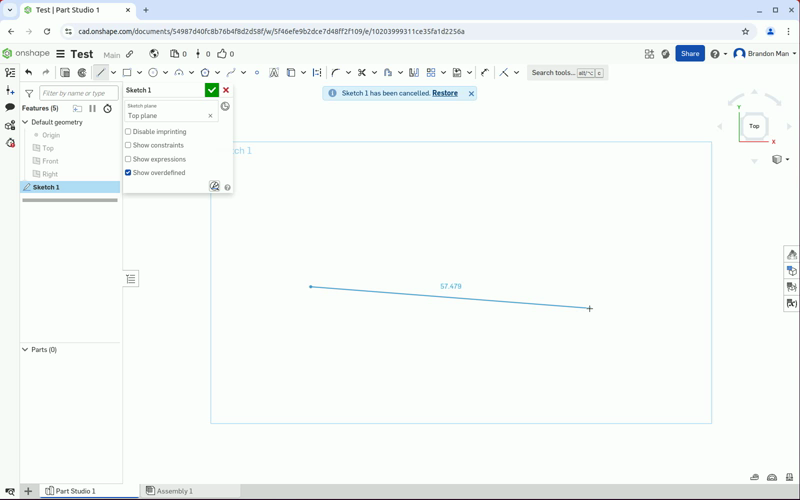
key_down(shift)
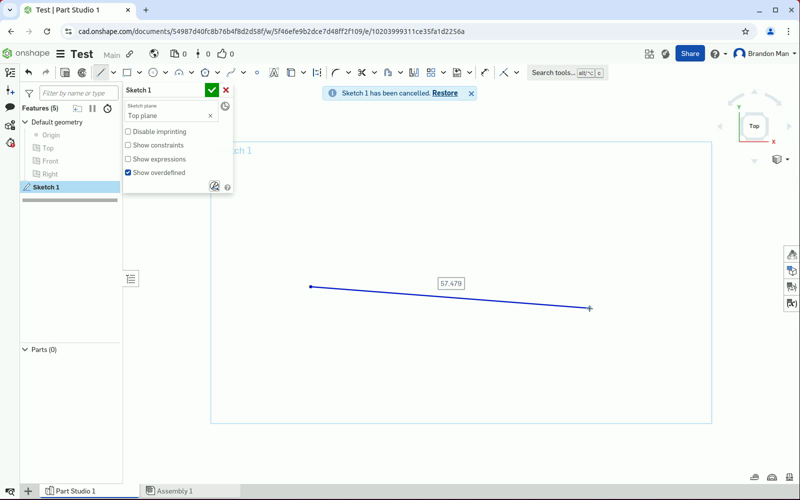
mouse_move(589, 214)
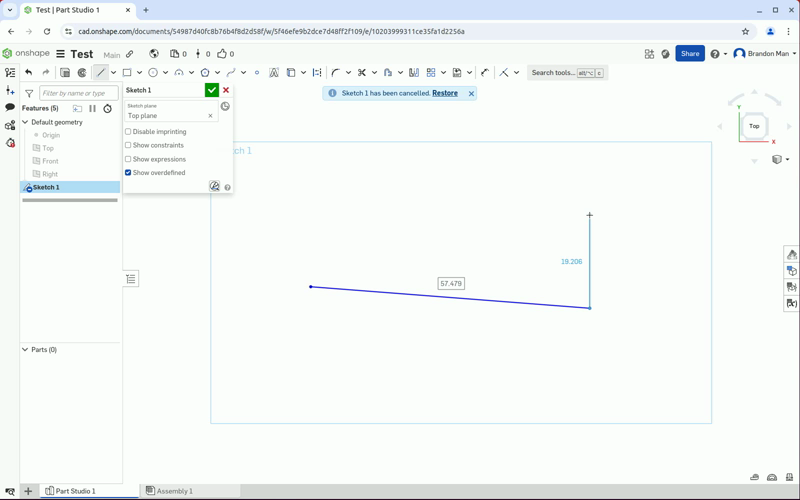
click(589, 214)
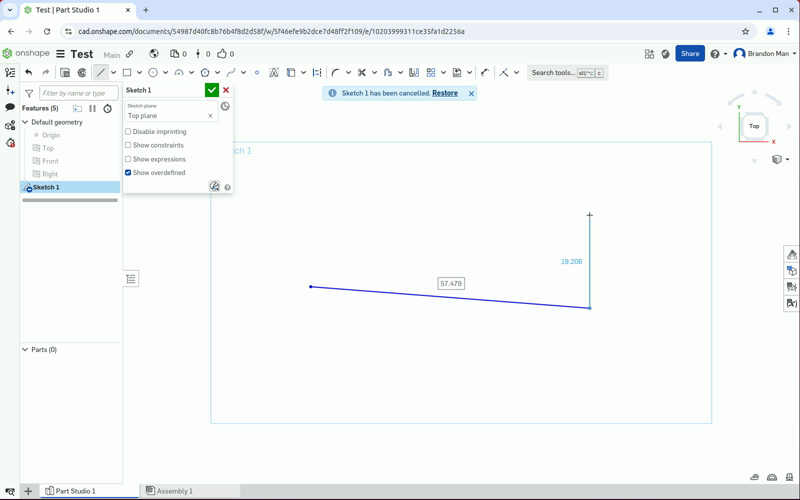
key_up(shift)
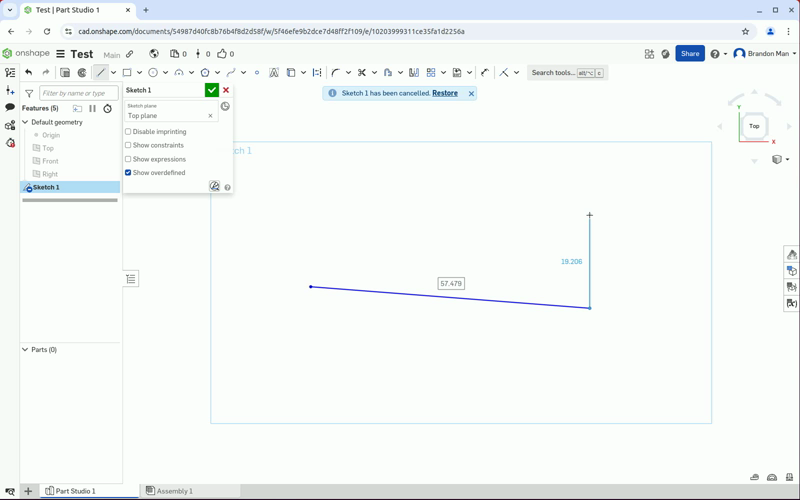
key_down(shift)
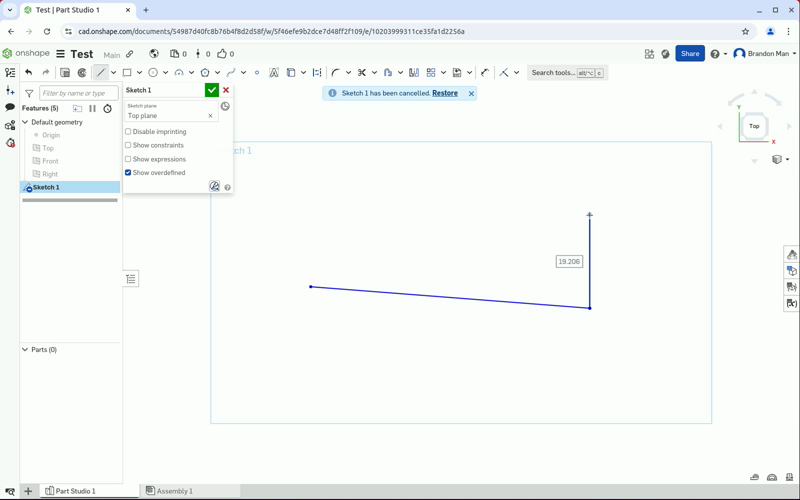
mouse_move(310, 283)
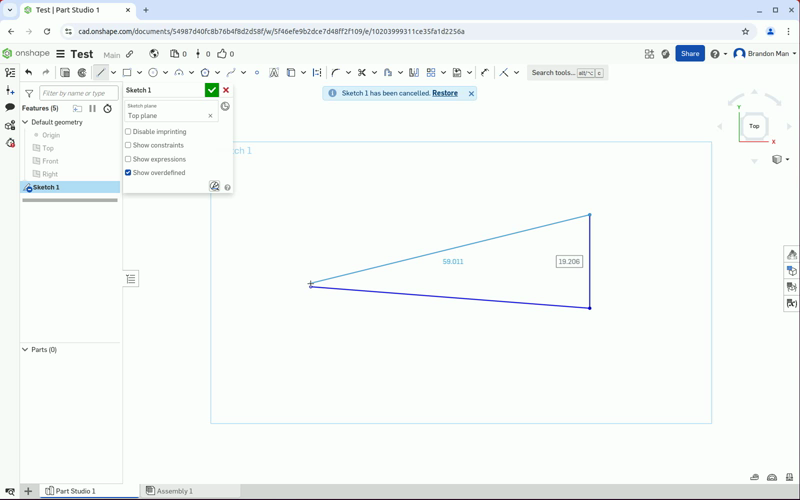
scroll(6)
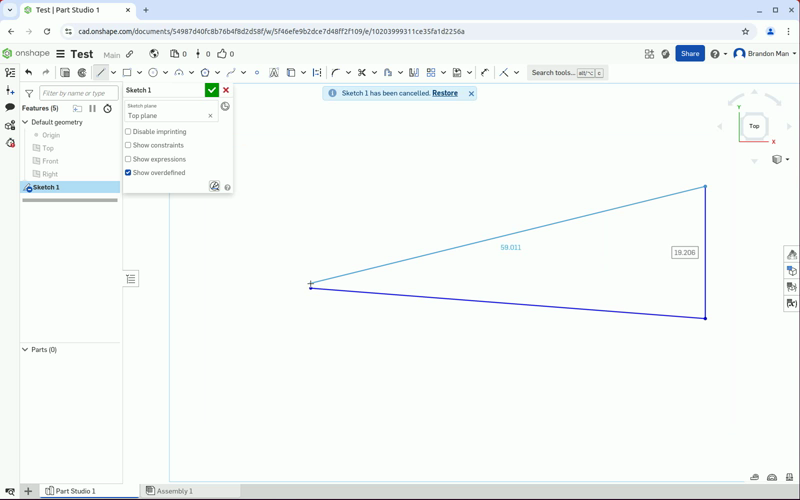
scroll(6)
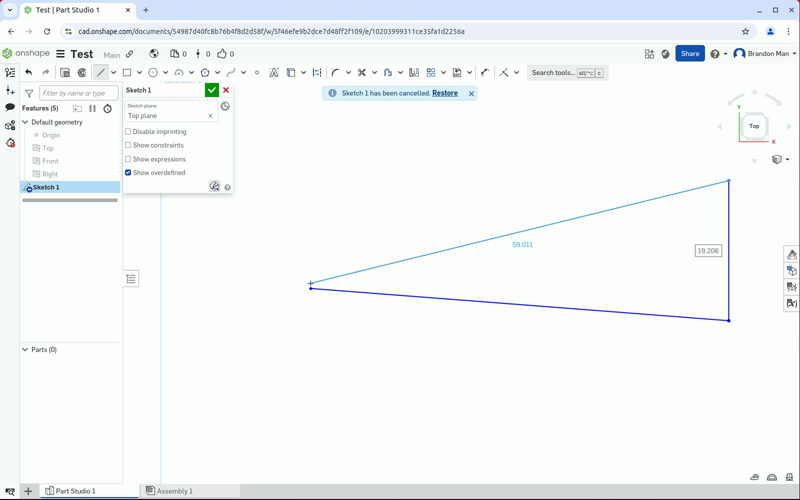
scroll(6)
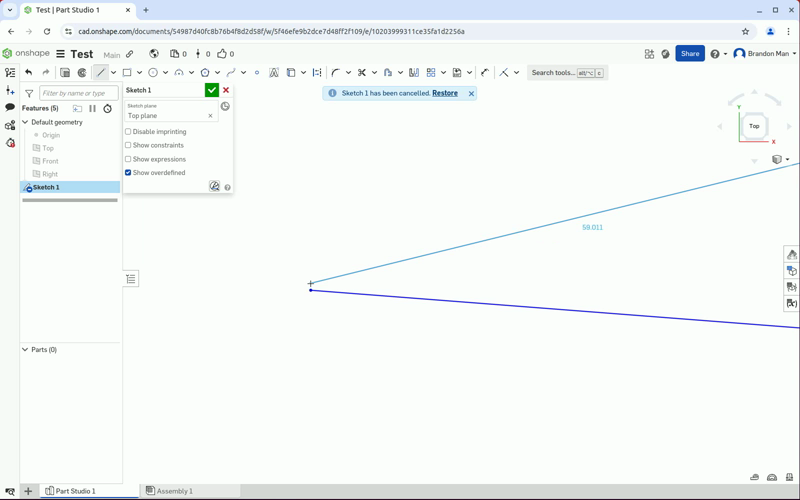
scroll(6)
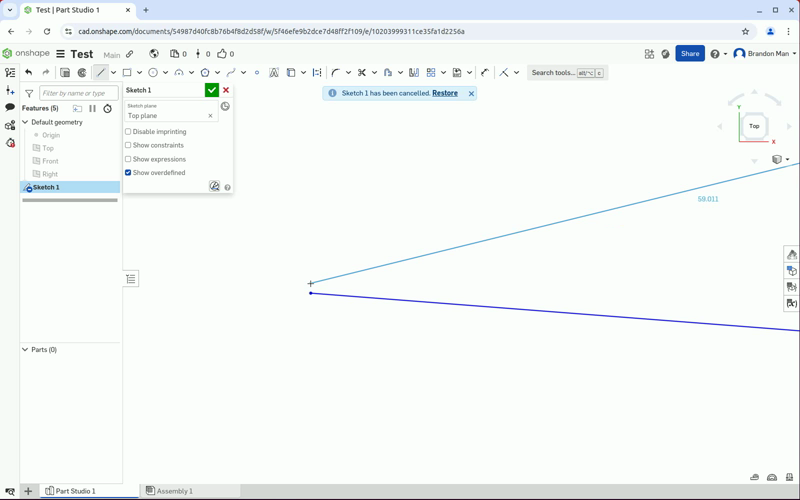
scroll(6)
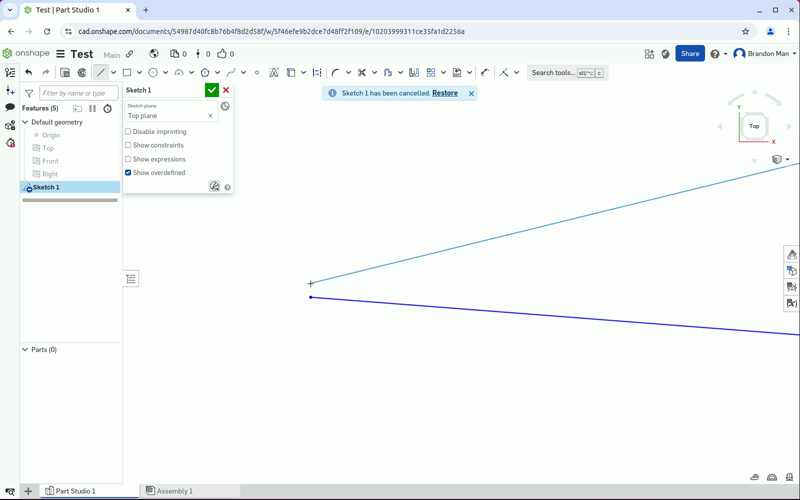
scroll(6)
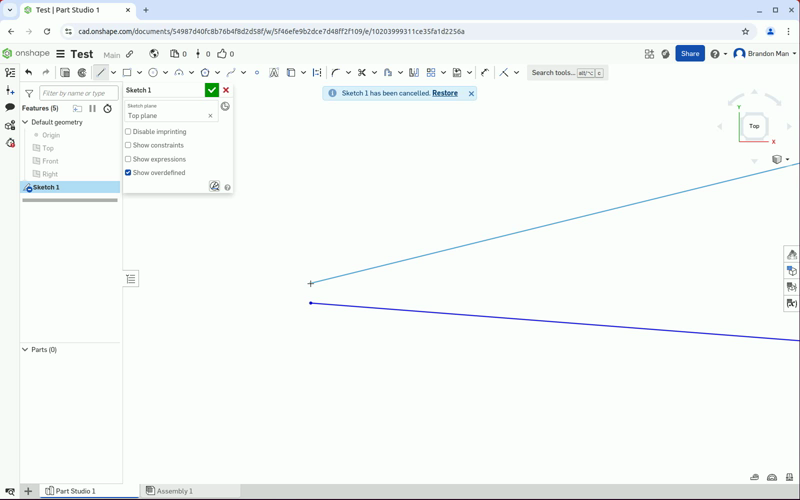
scroll(6)
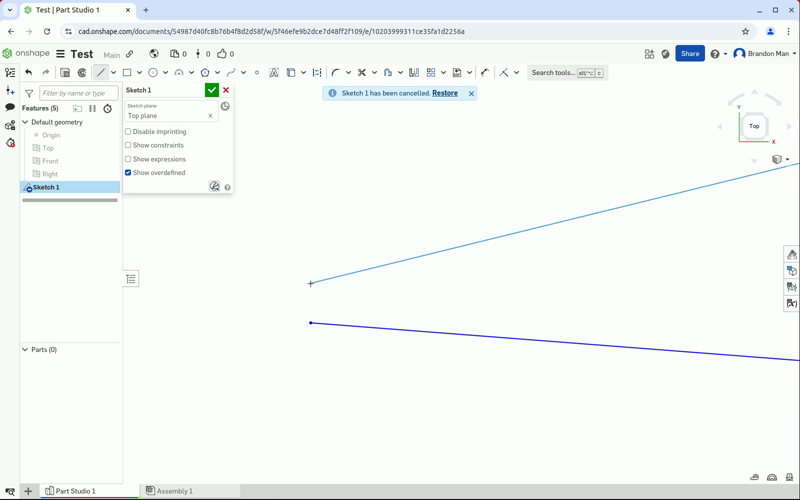
click(310, 283)
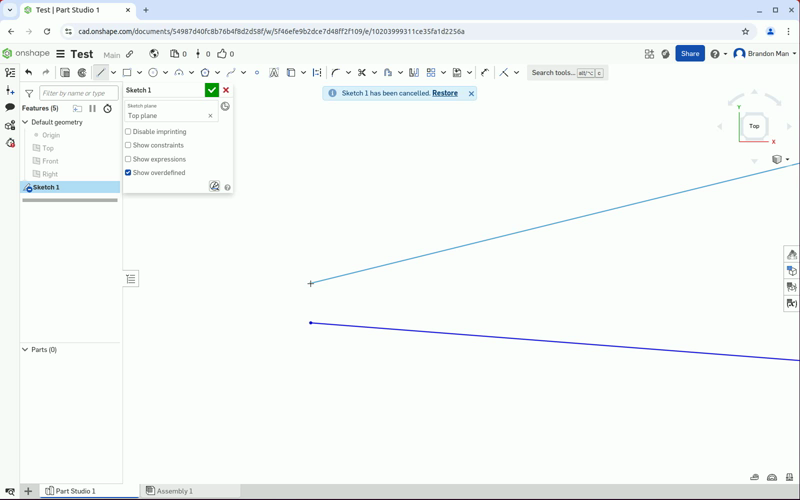
scroll(-6)
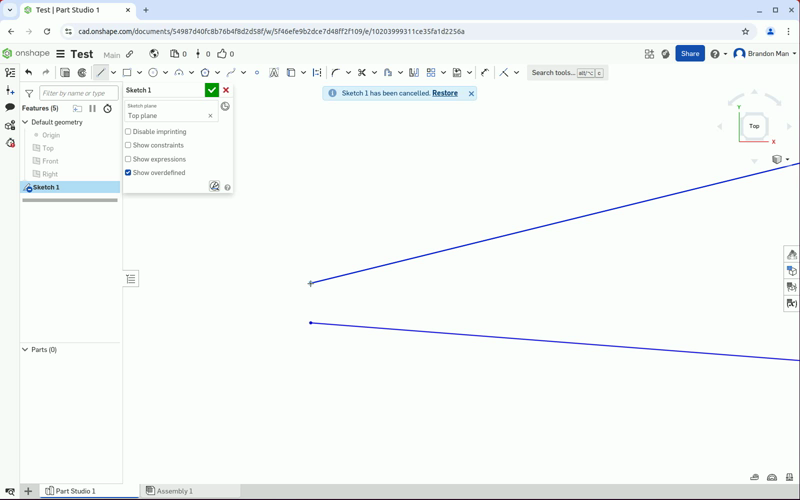
scroll(-6)
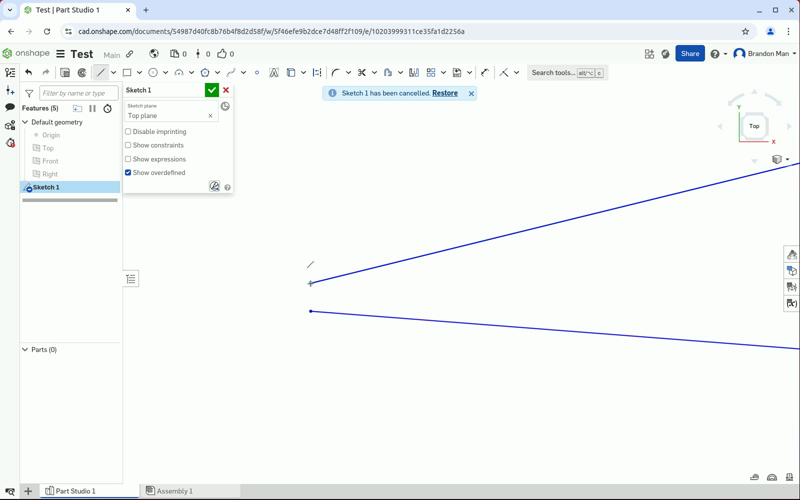
scroll(-6)
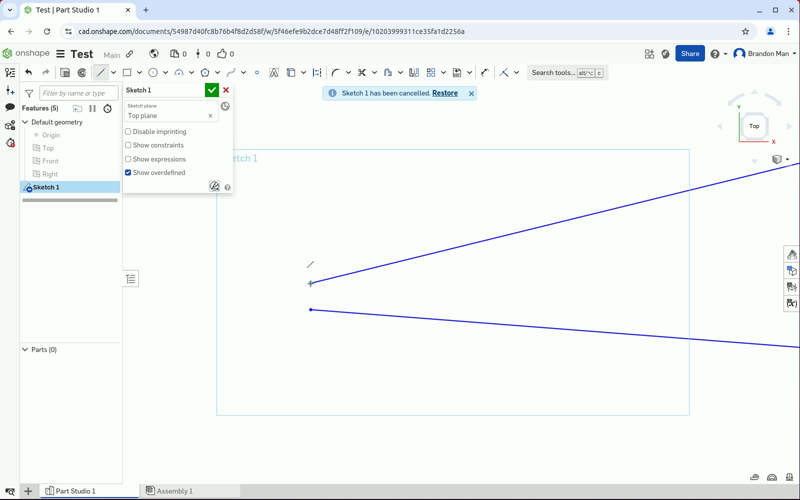
scroll(-6)
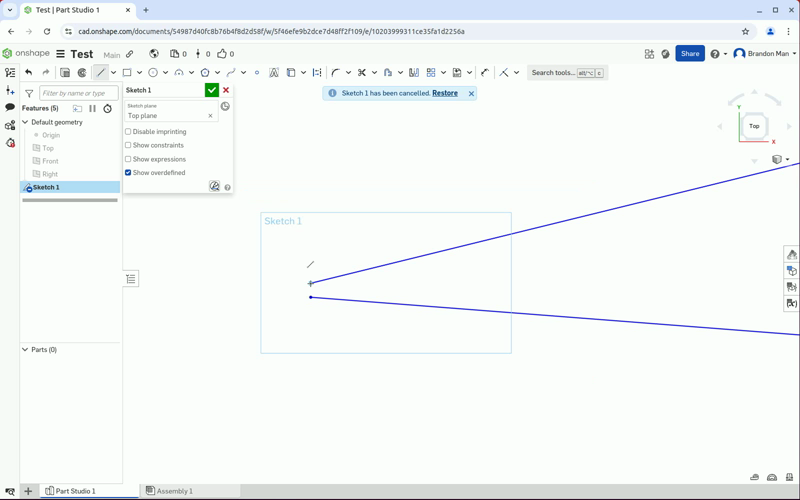
scroll(-6)
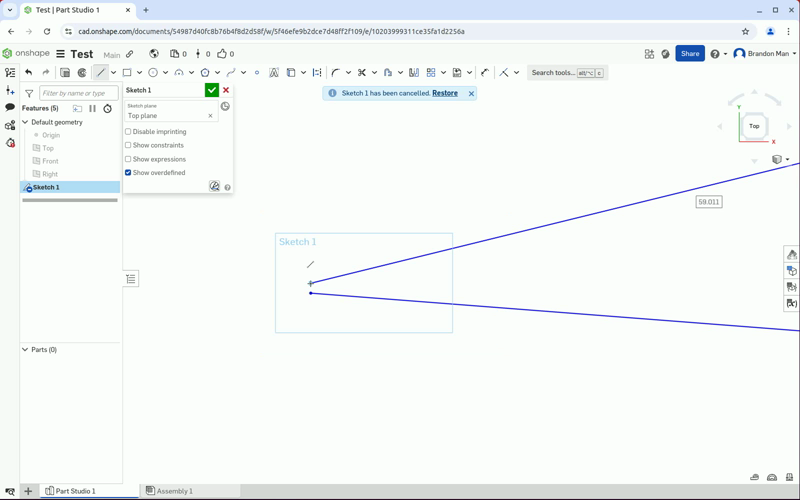
scroll(-6)
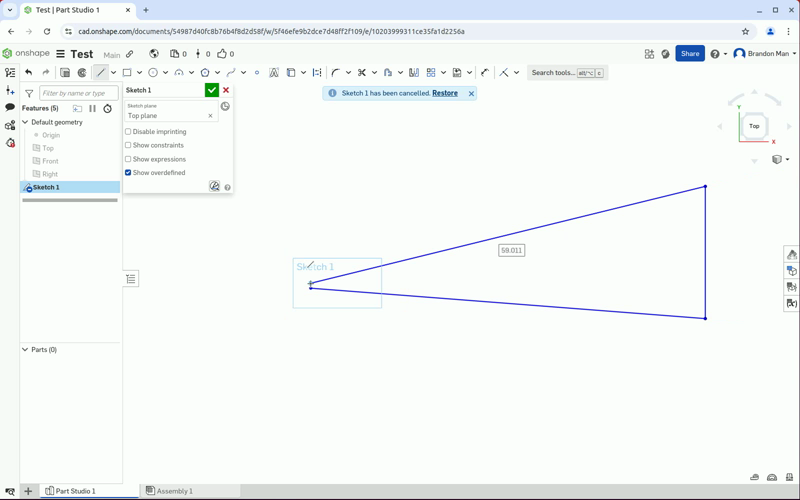
scroll(-6)
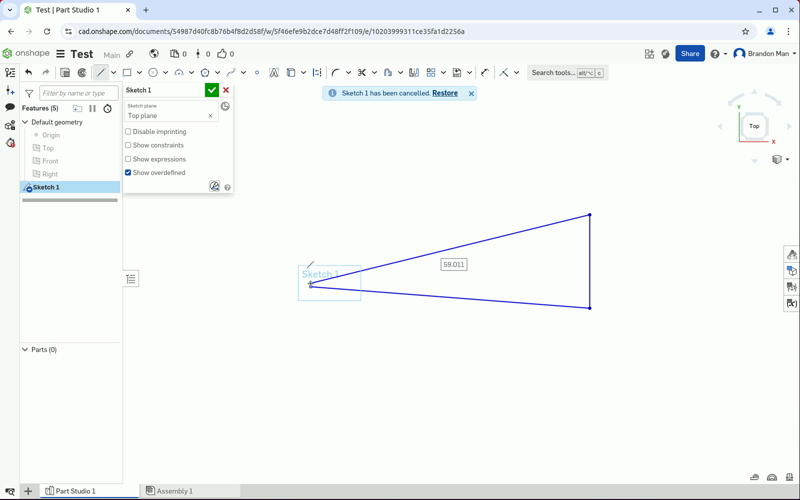
key_up(shift)
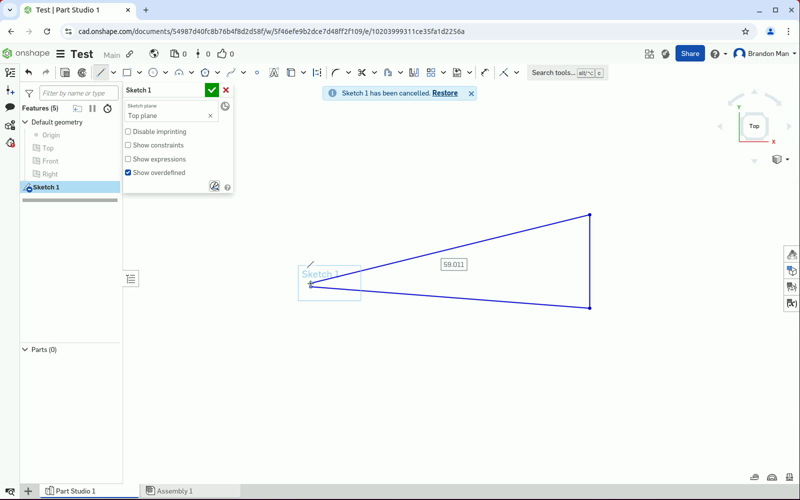
mouse_move(340, 283)
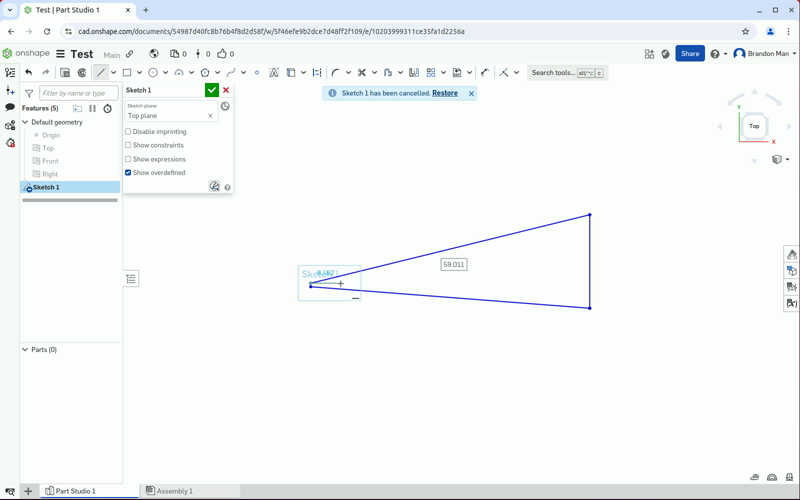
key_down(shift)
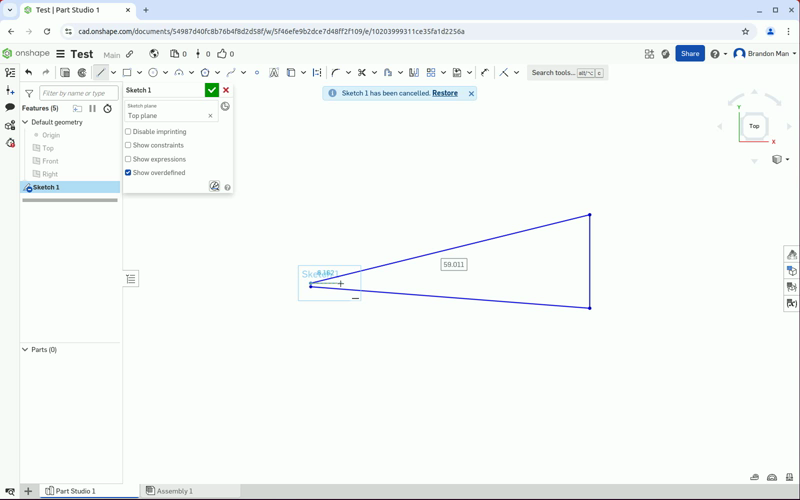
mouse_move(310, 286)
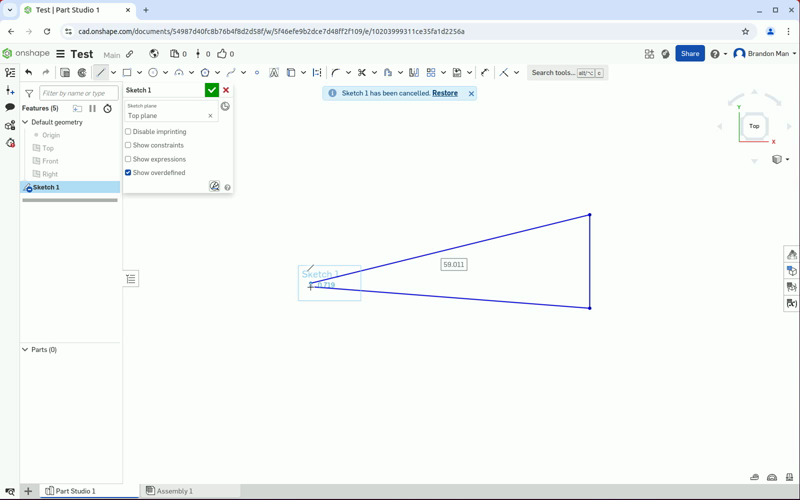
scroll(6)
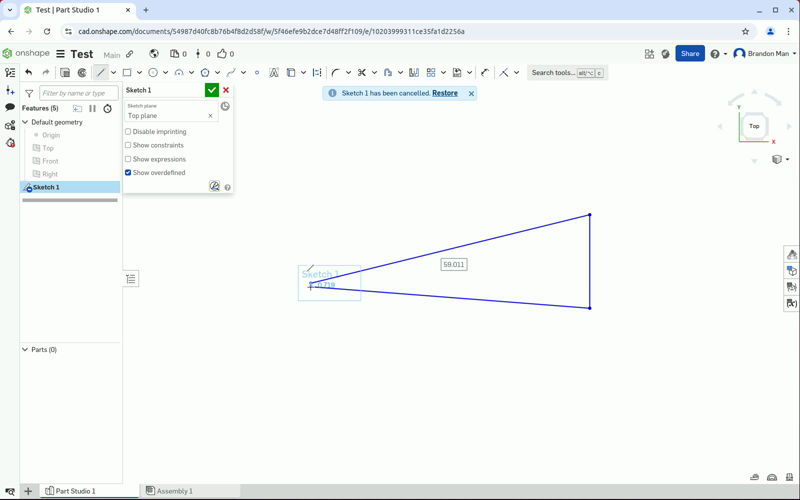
scroll(6)
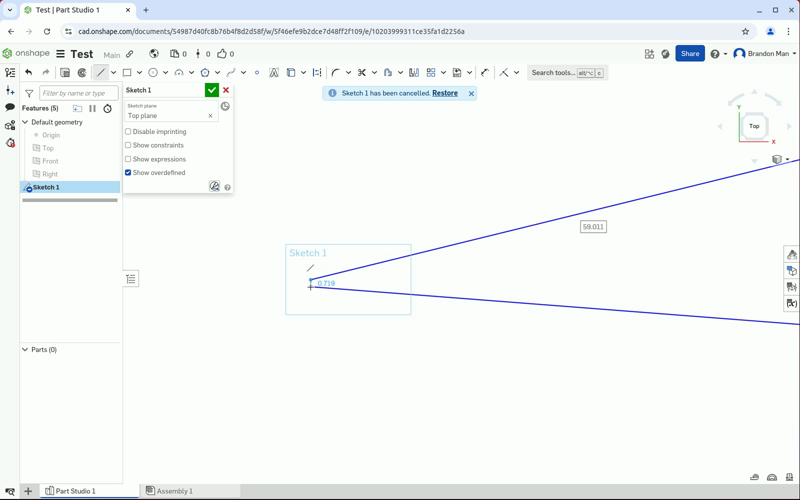
scroll(6)
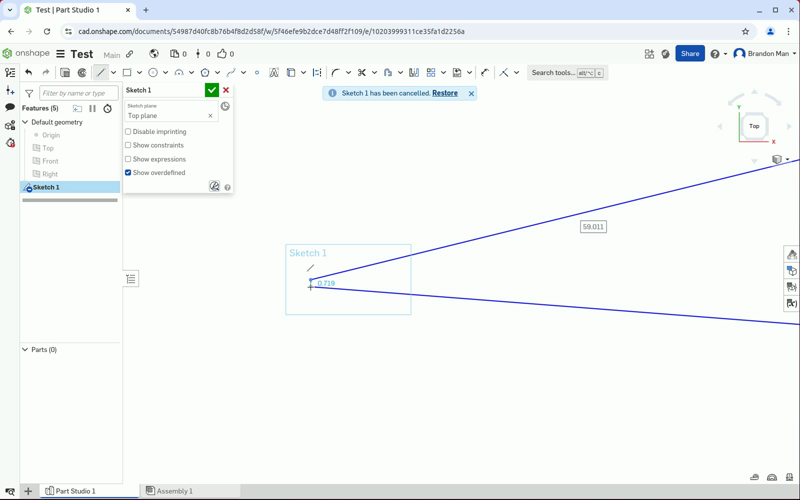
scroll(6)
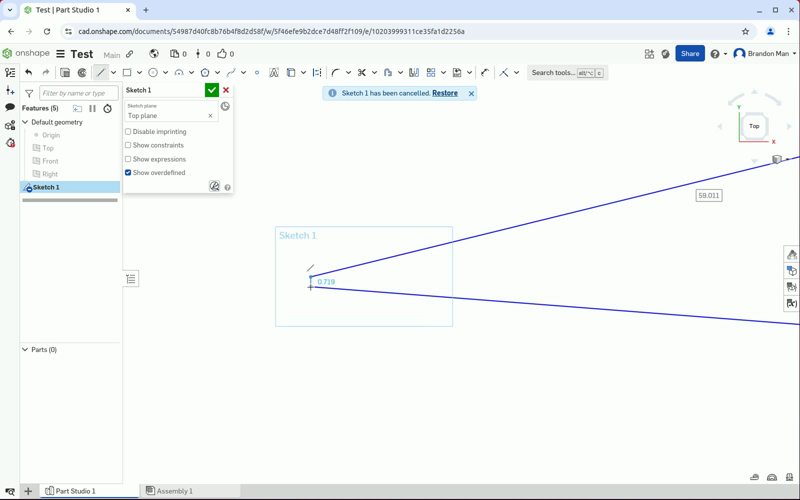
scroll(6)
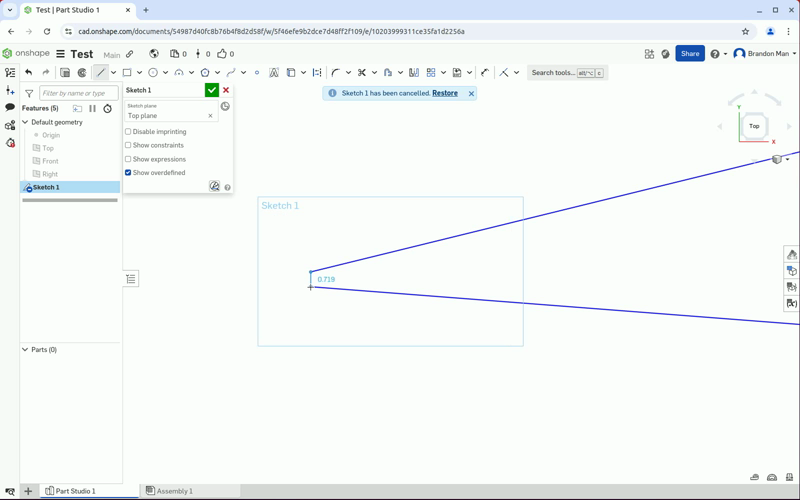
scroll(6)
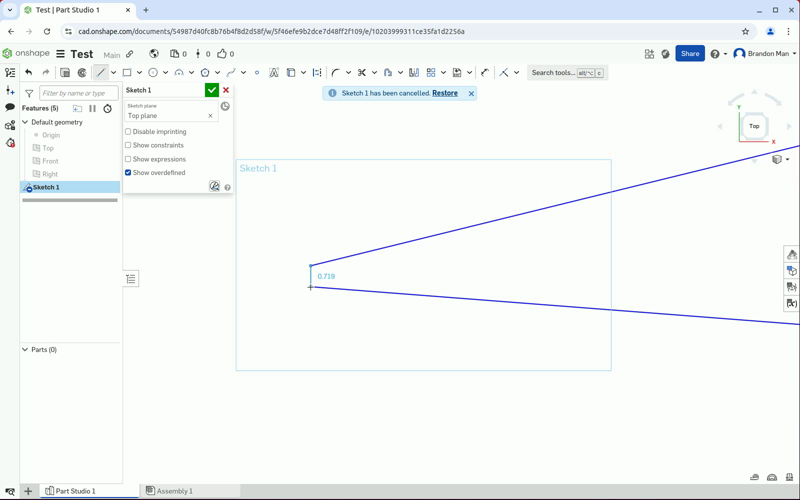
scroll(6)
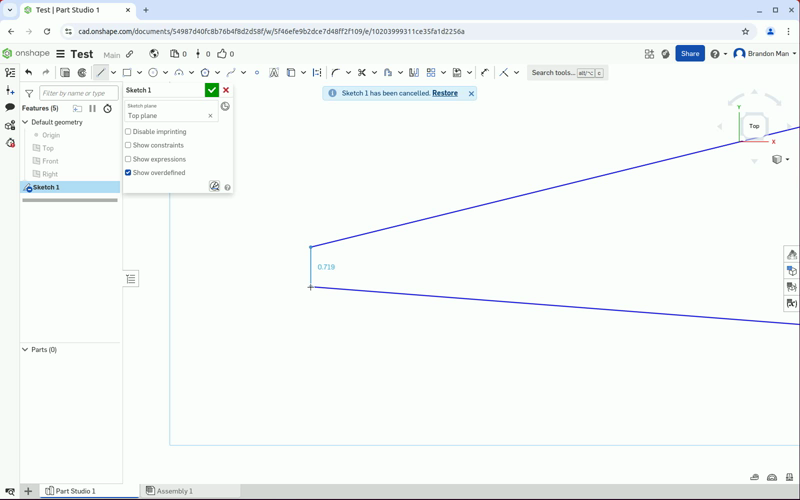
key_up(shift)
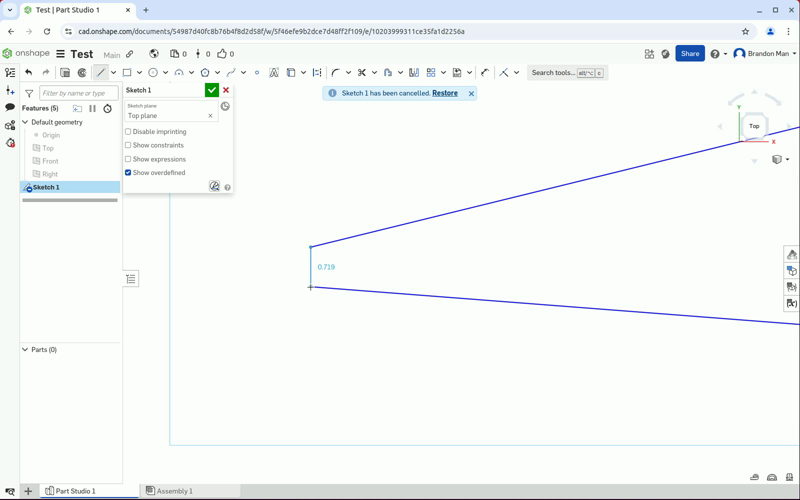
click(310, 286)
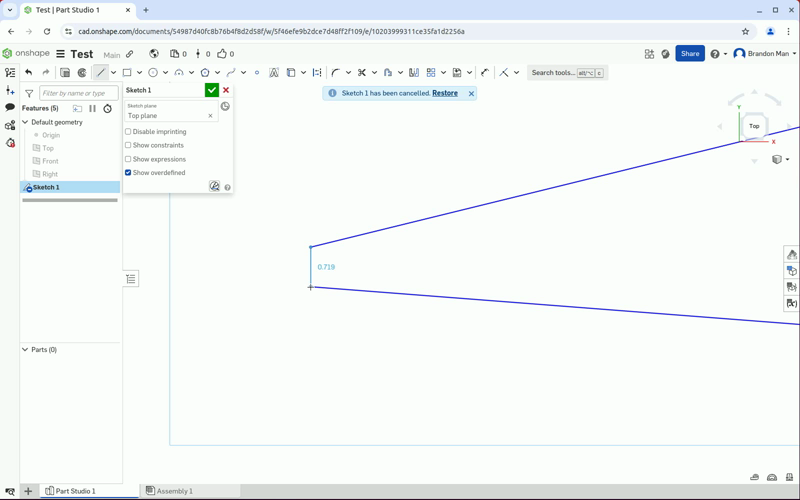
scroll(-6)
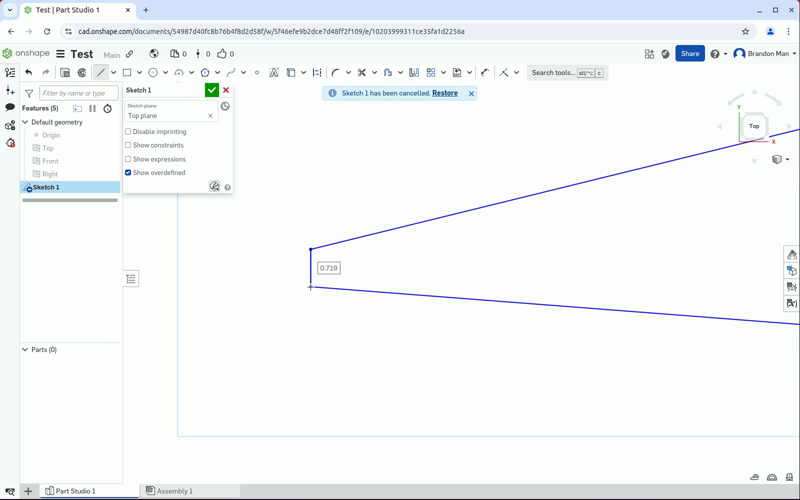
scroll(-6)
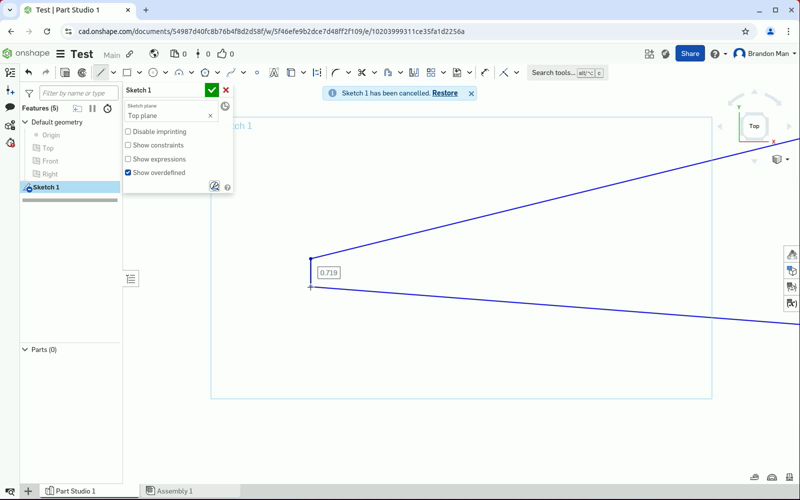
scroll(-6)
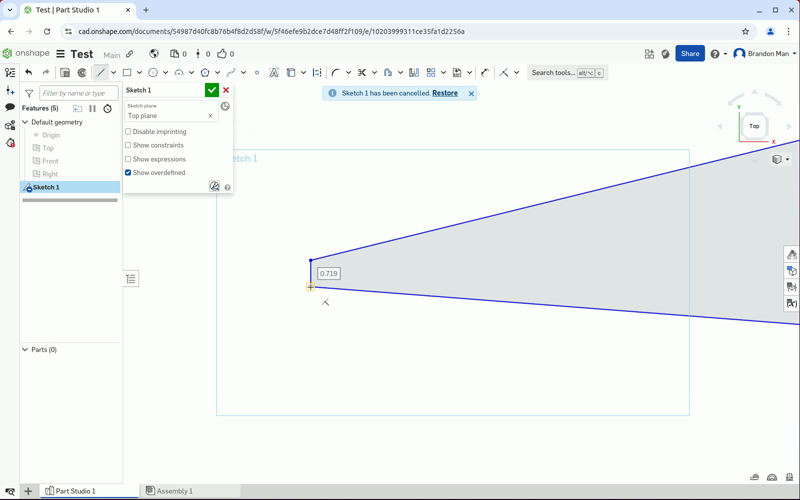
scroll(-6)
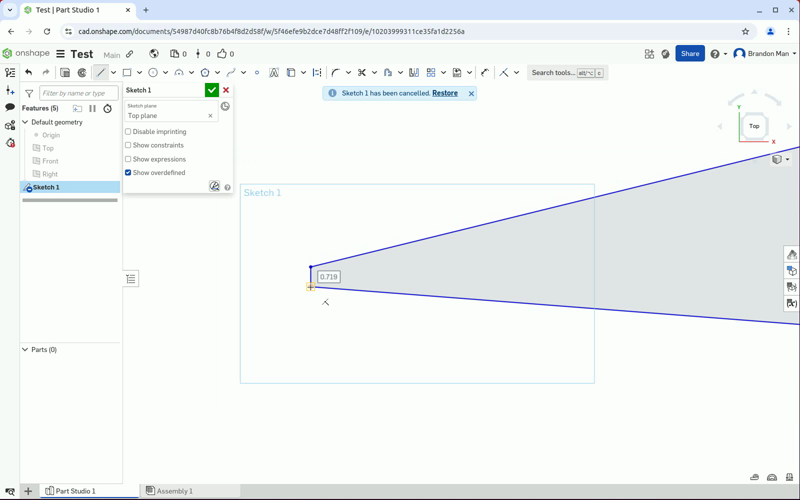
scroll(-6)
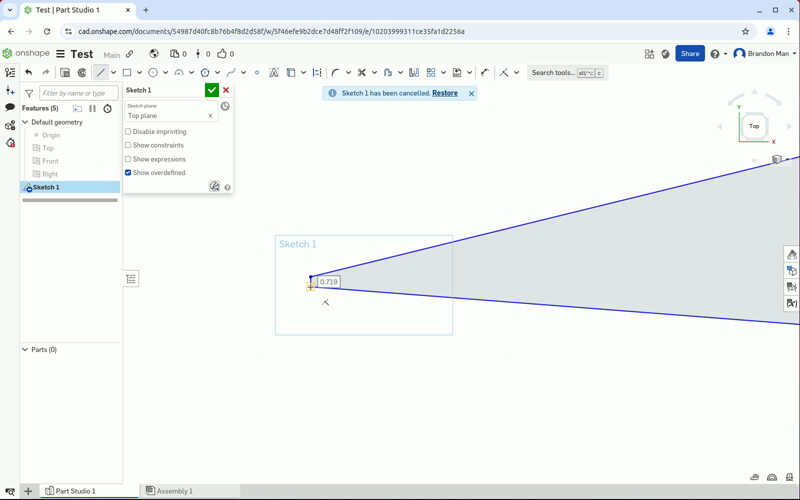
scroll(-6)
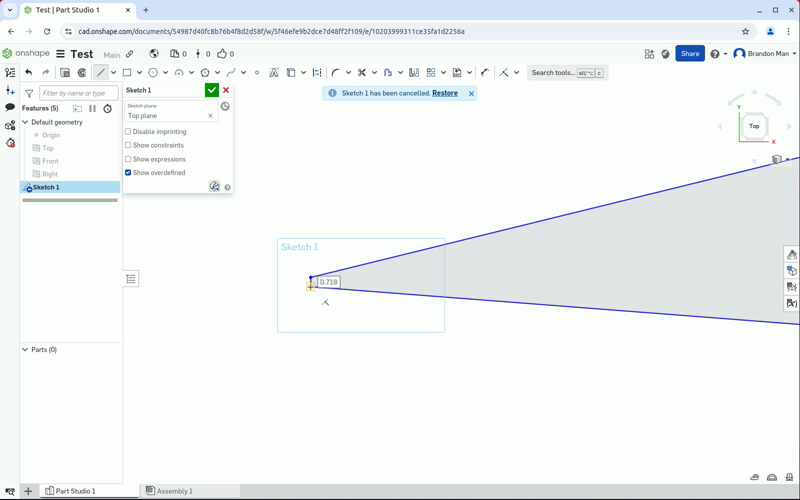
scroll(-6)
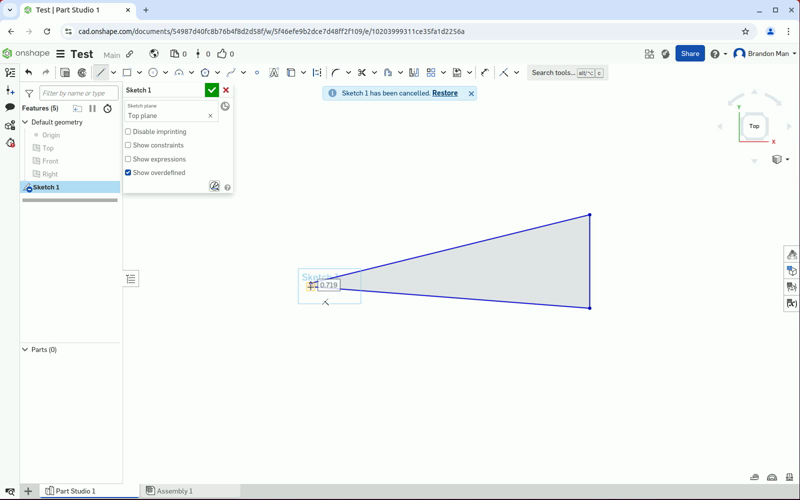
key(esc)
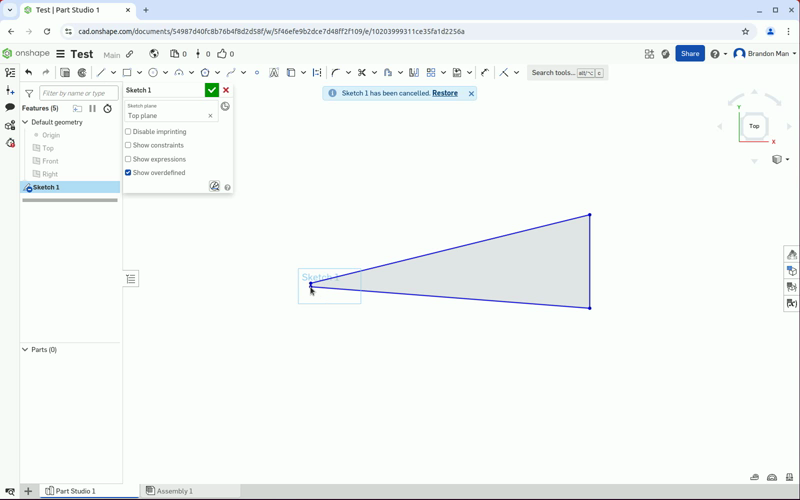
mouse_move(493, 282)
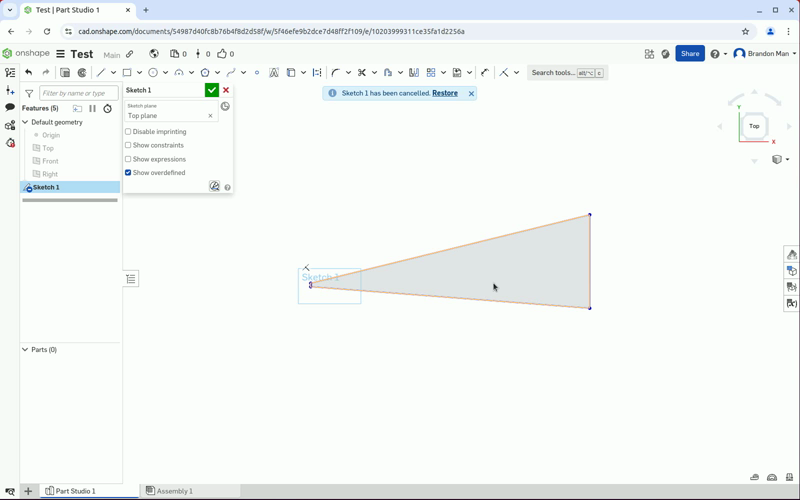
click(493, 282)
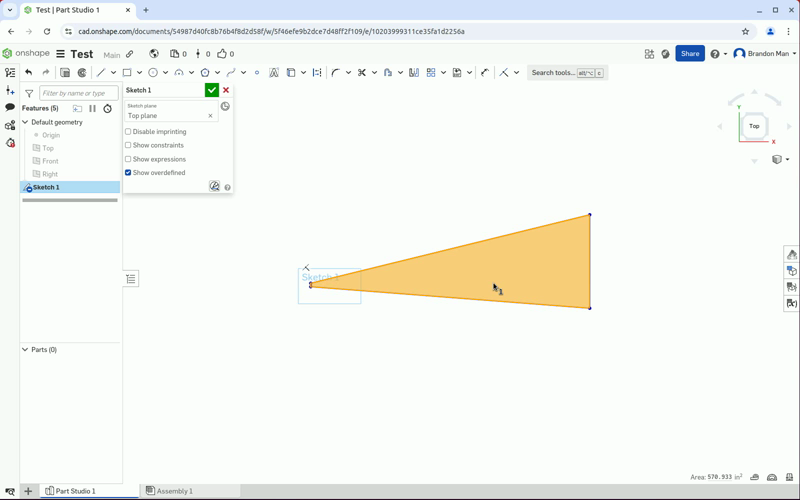
mouse_move(73, 352)
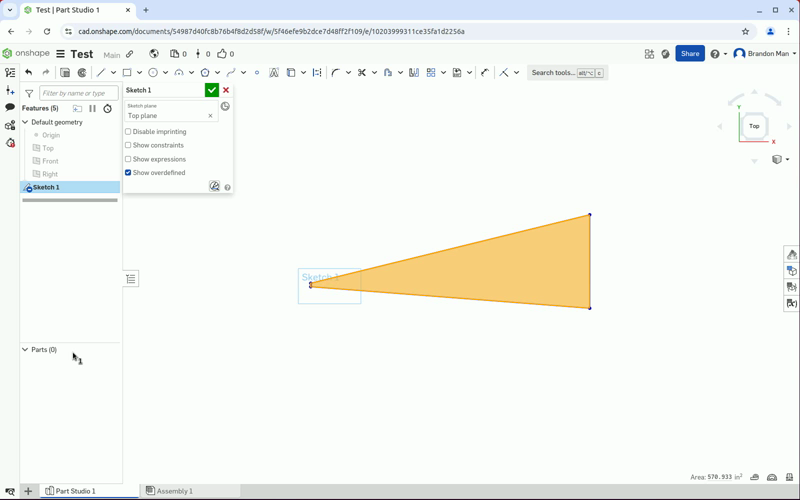
key(shift+y)
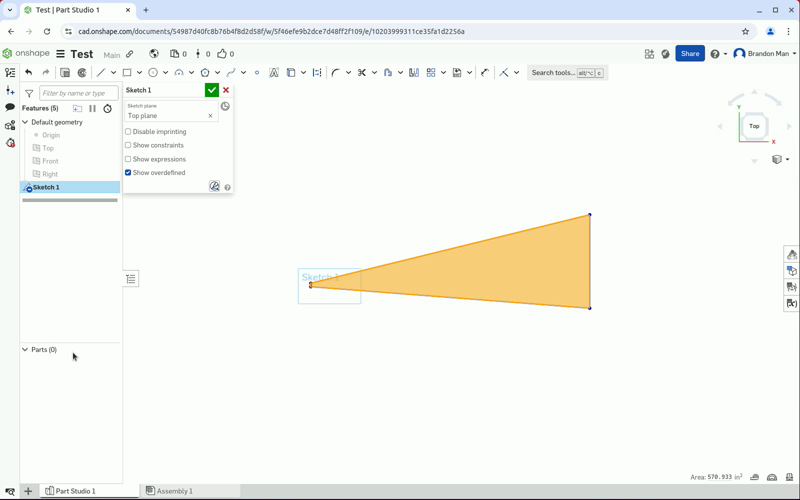
key(shift+e)
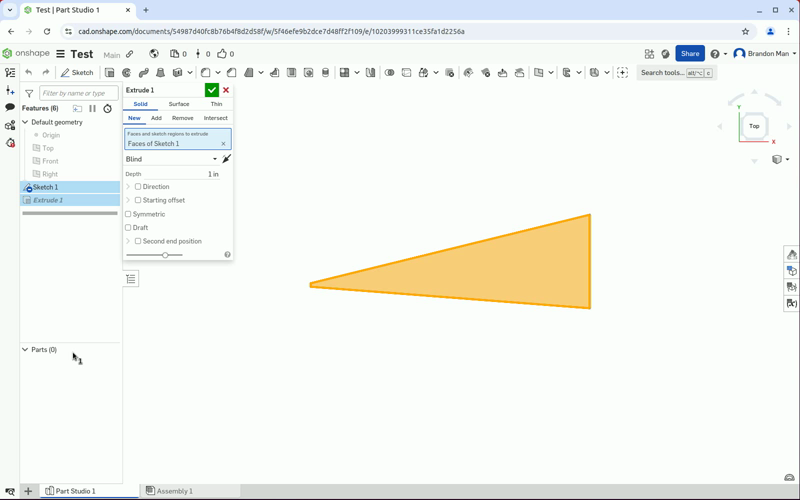
mouse_move(143, 106)
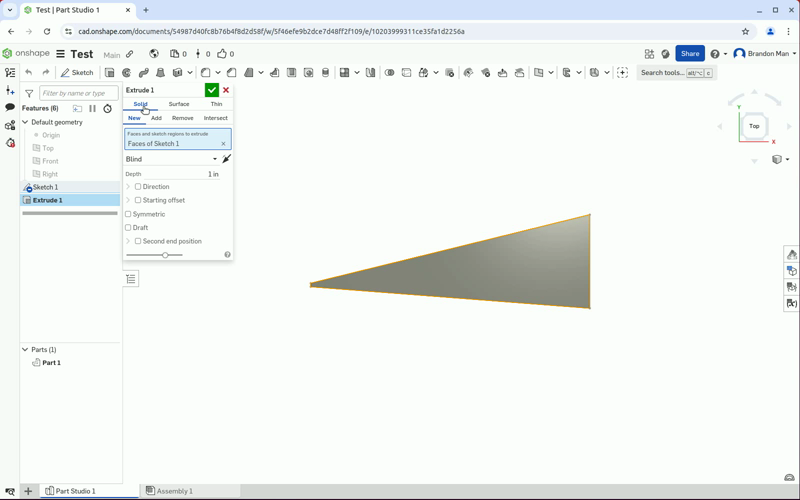
click(143, 106)
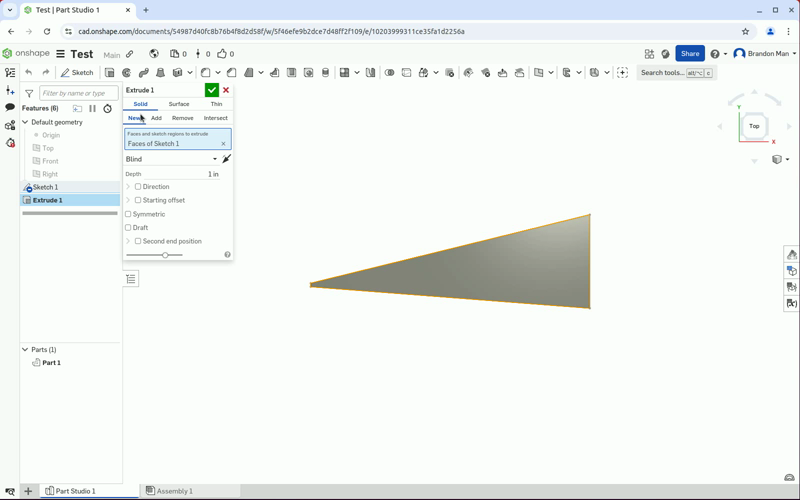
mouse_move(137, 120)
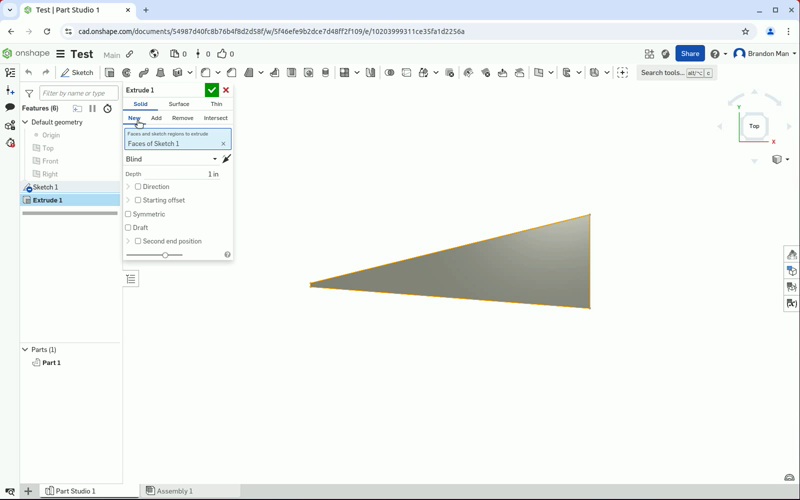
click(137, 120)
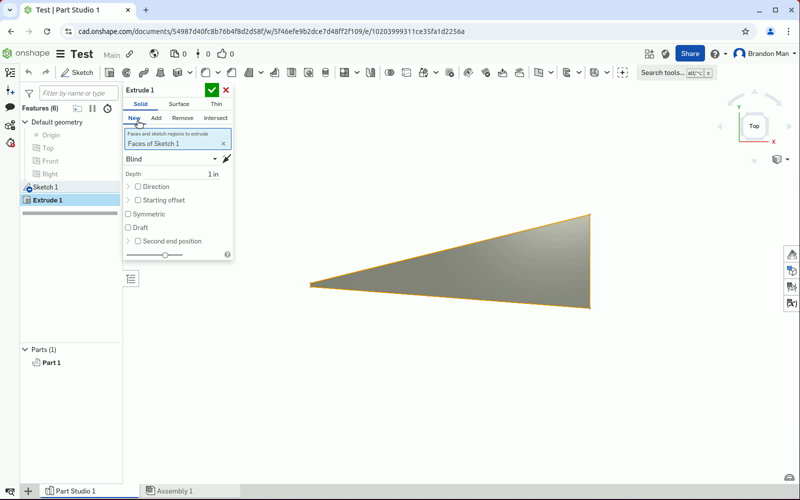
key(tab, 4)
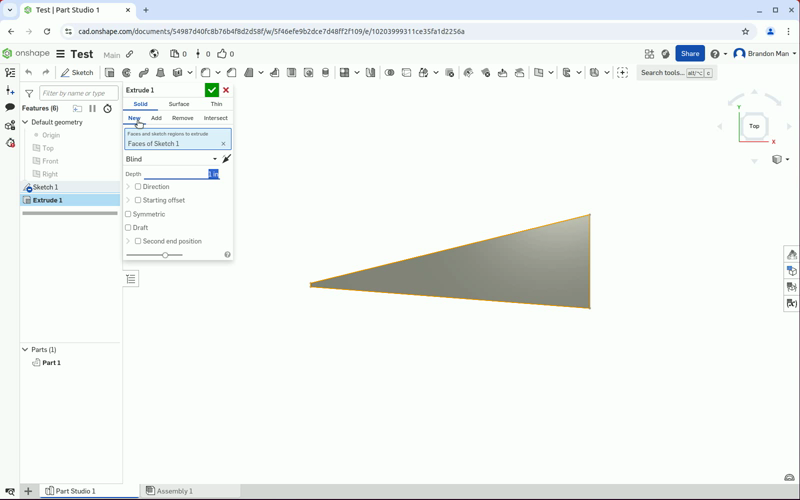
text(30.57)
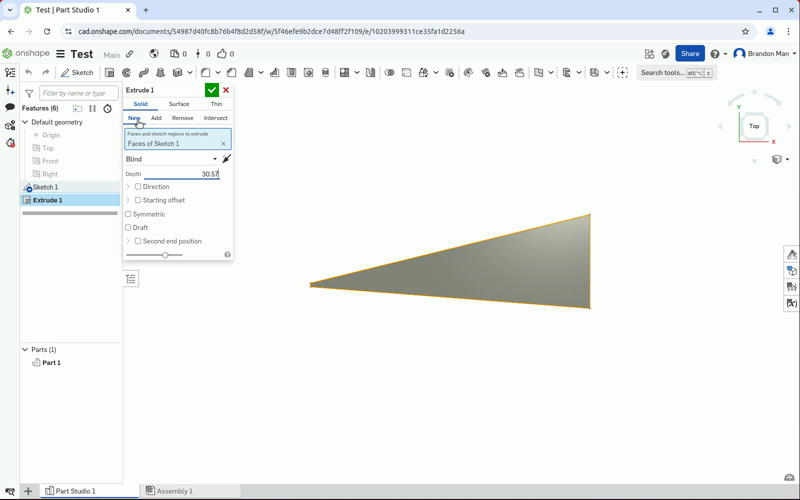
key(enter)
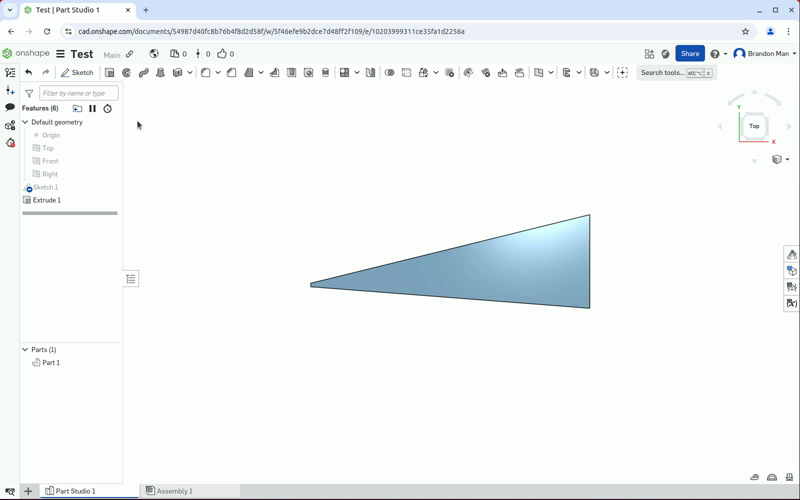
key(shift+h)
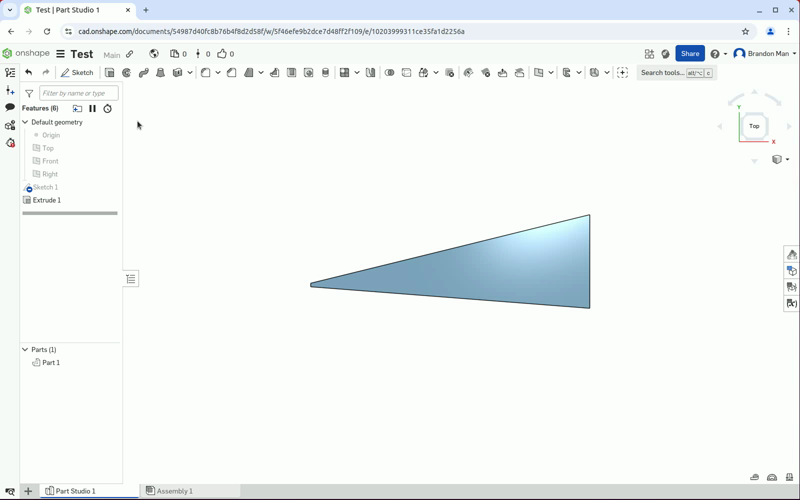
key(shift+h)
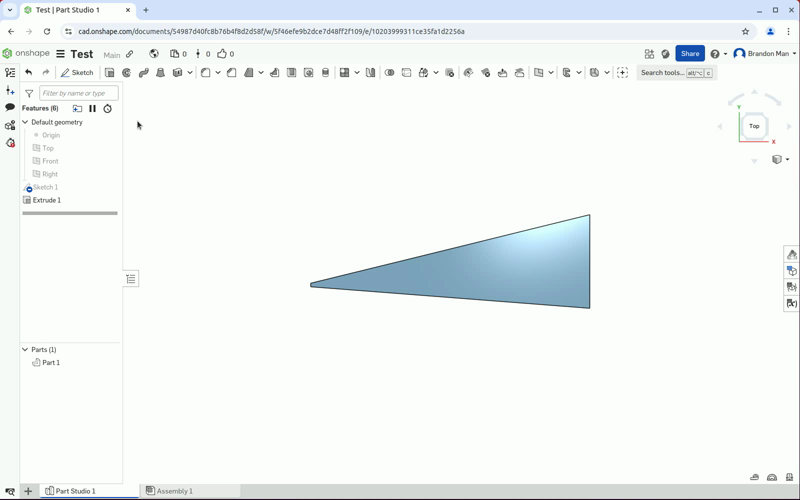
mouse_move(73, 189)
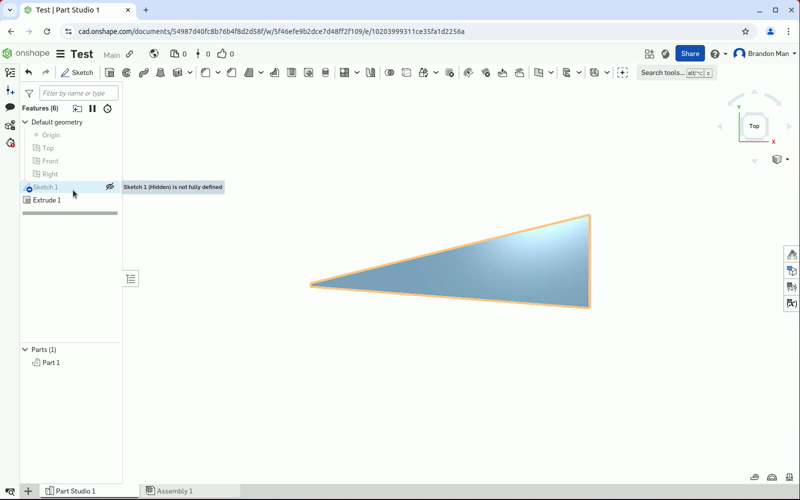
click(73, 189)
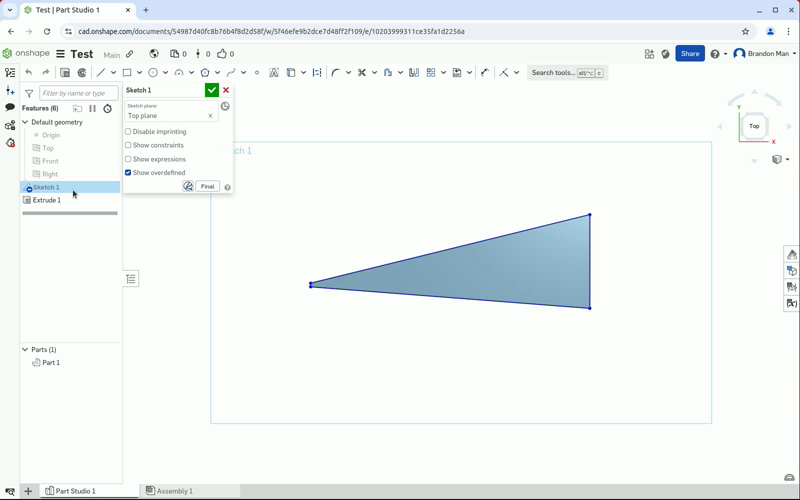
mouse_move(229, 92)
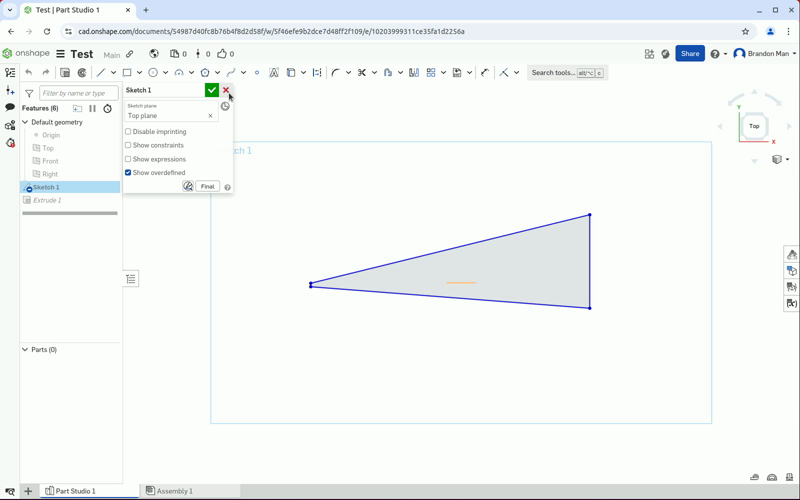
click(229, 92)
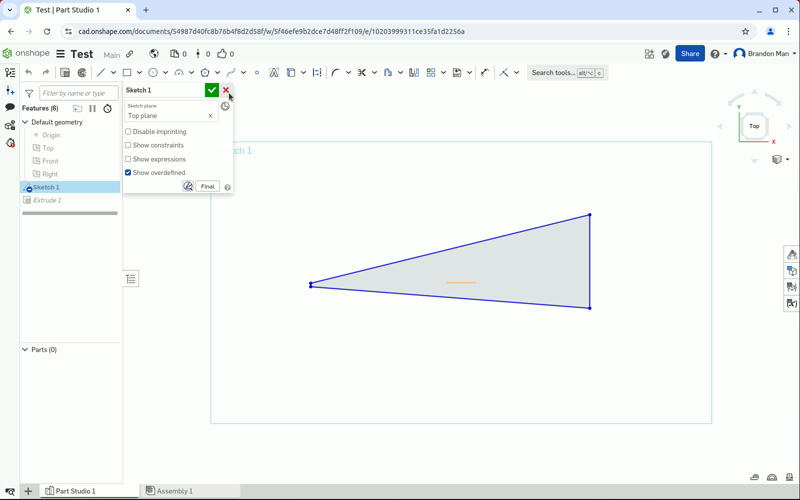
key(shift+s)
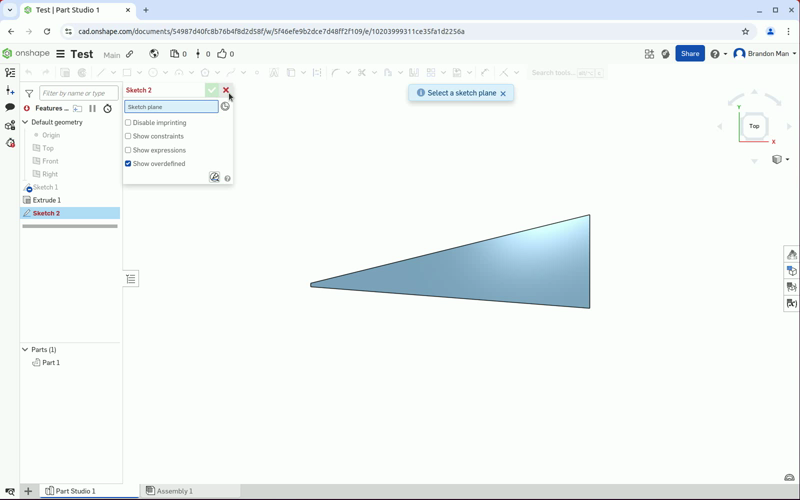
mouse_move(73, 150)
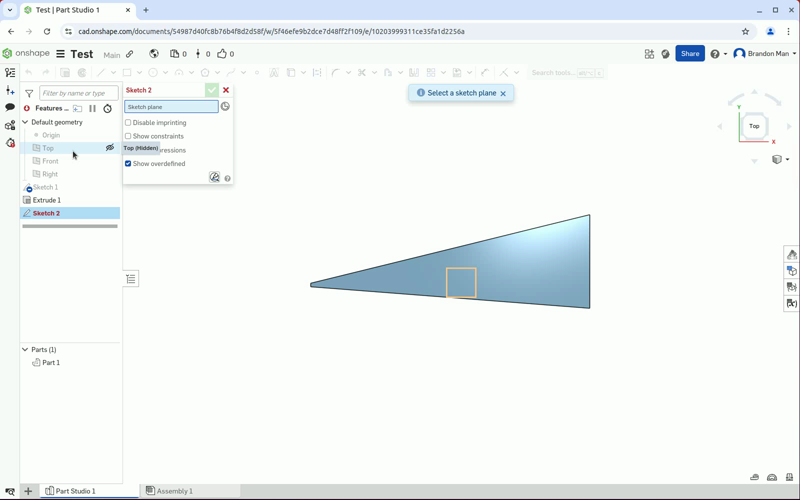
click(73, 150)
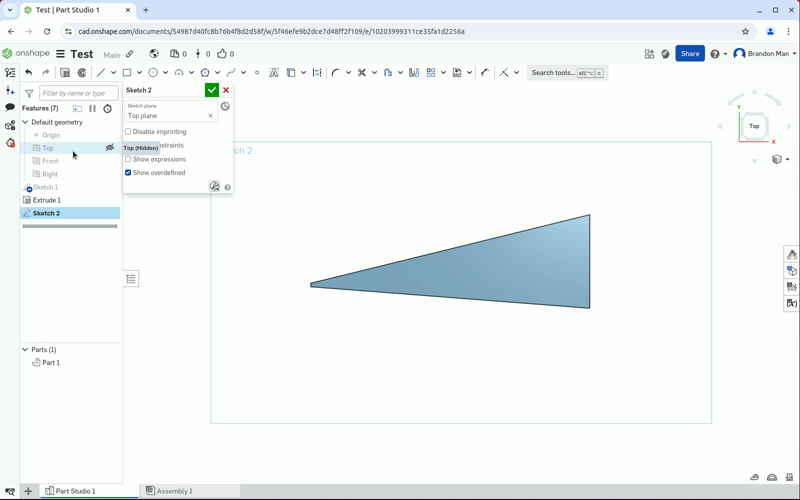
mouse_move(73, 352)
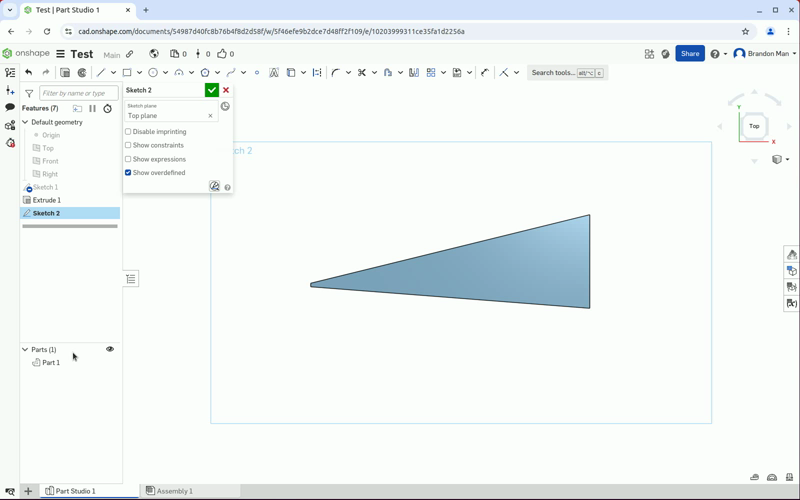
key(y)
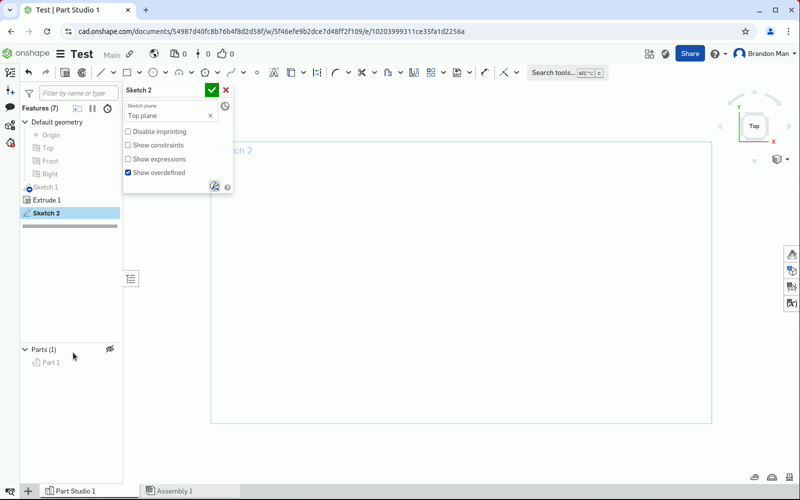
key(l)
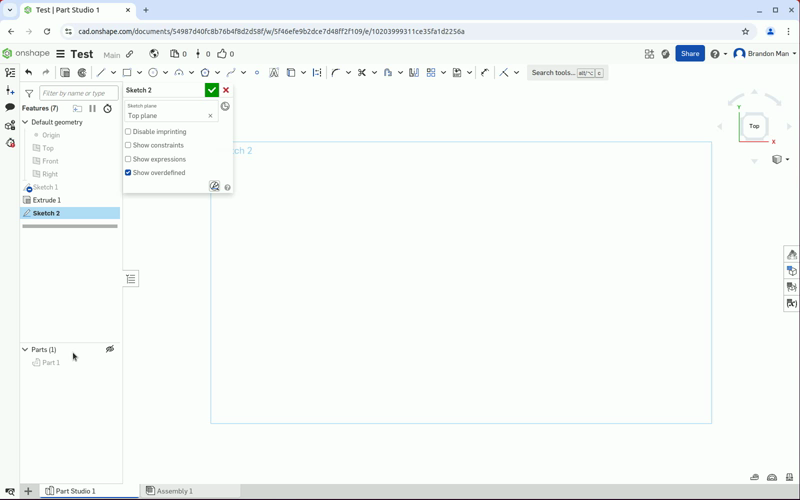
key_down(shift)
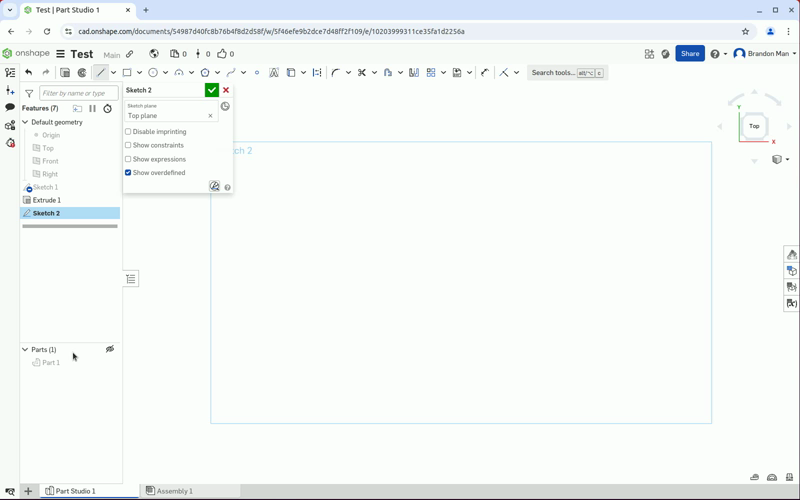
mouse_move(419, 369)
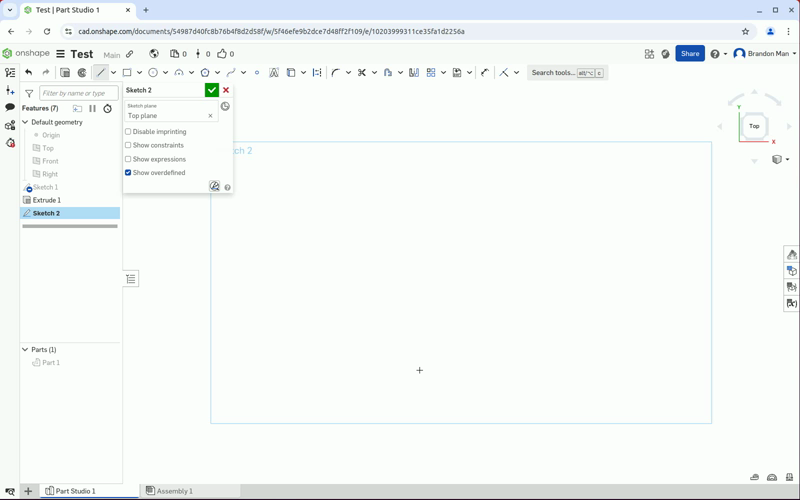
click(419, 369)
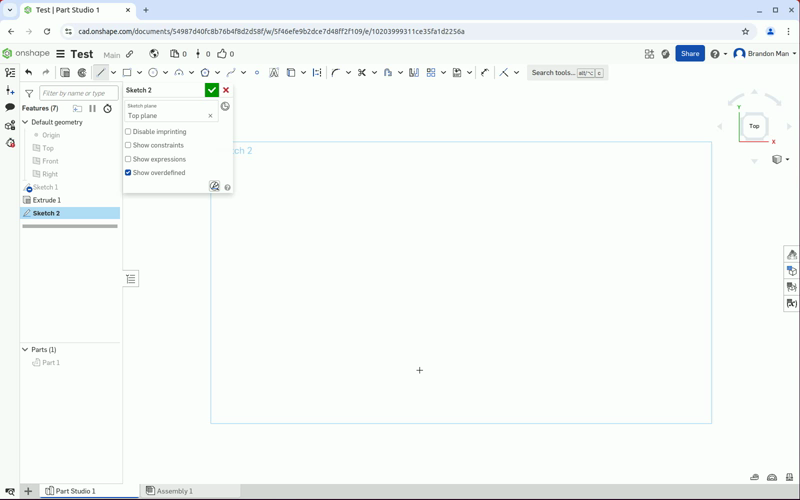
key_up(shift)
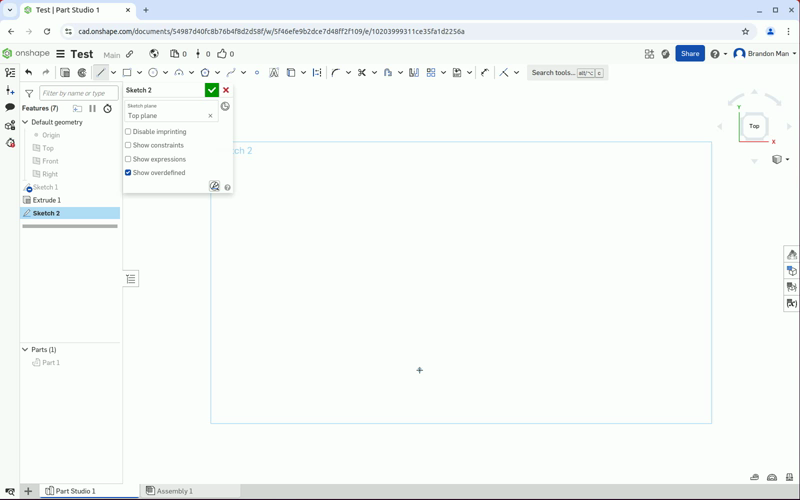
key_down(shift)
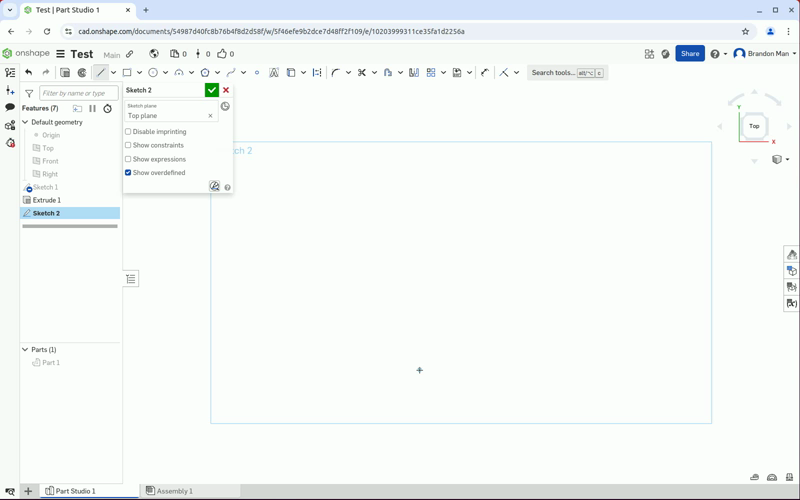
mouse_move(501, 369)
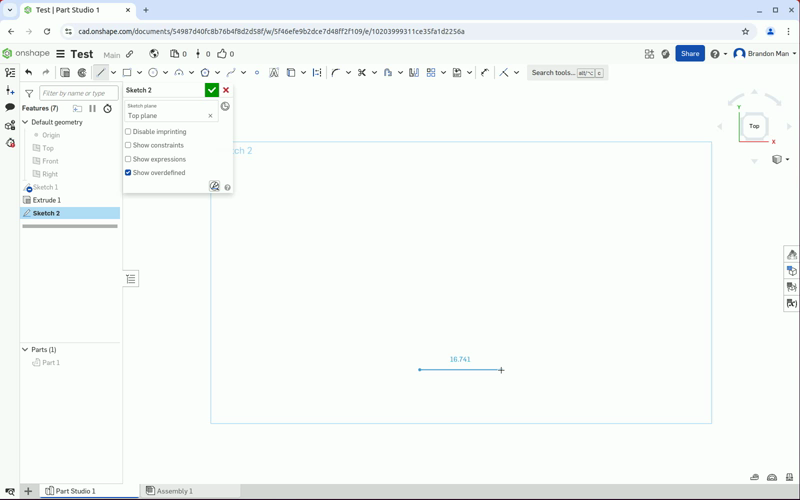
click(501, 369)
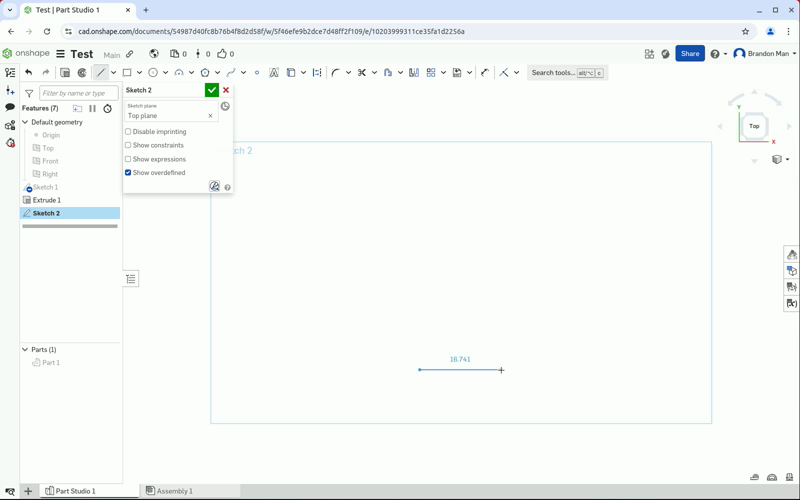
key_up(shift)
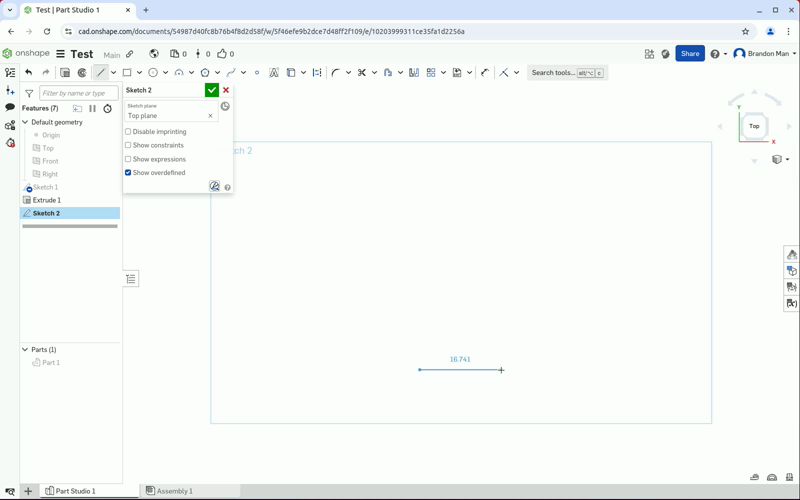
key_down(shift)
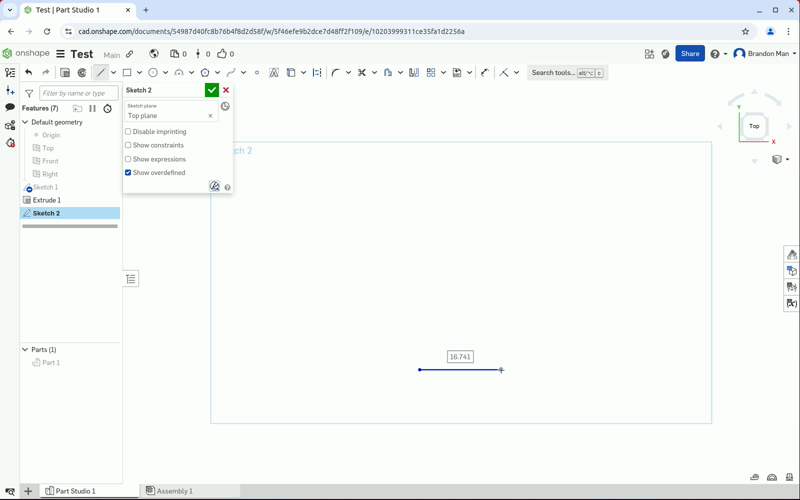
mouse_move(501, 198)
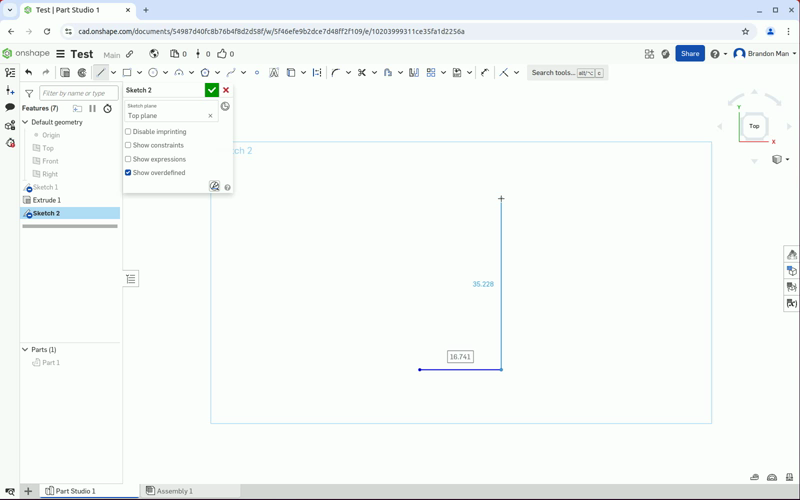
click(501, 198)
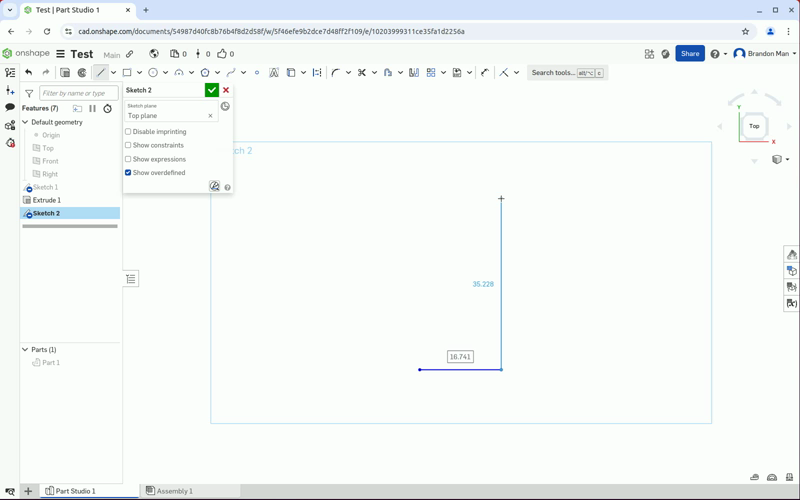
key_up(shift)
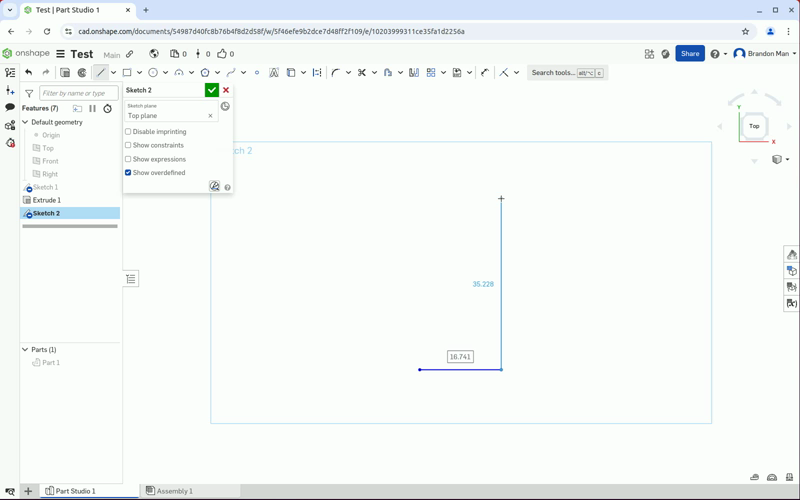
key_down(shift)
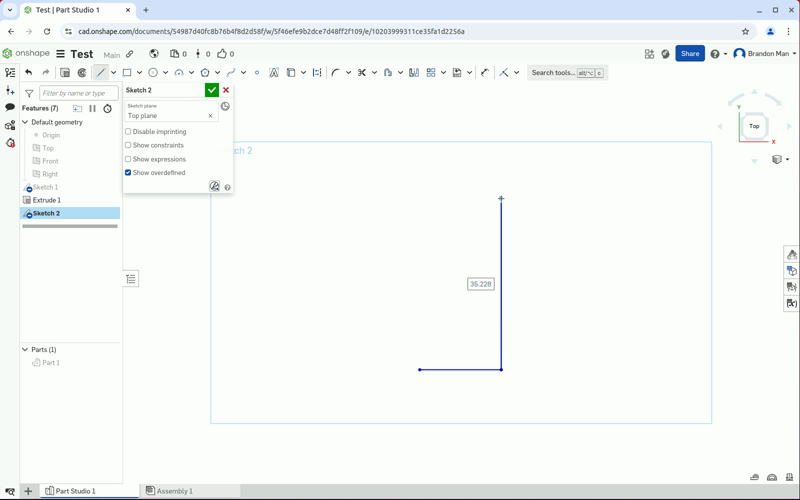
mouse_move(419, 198)
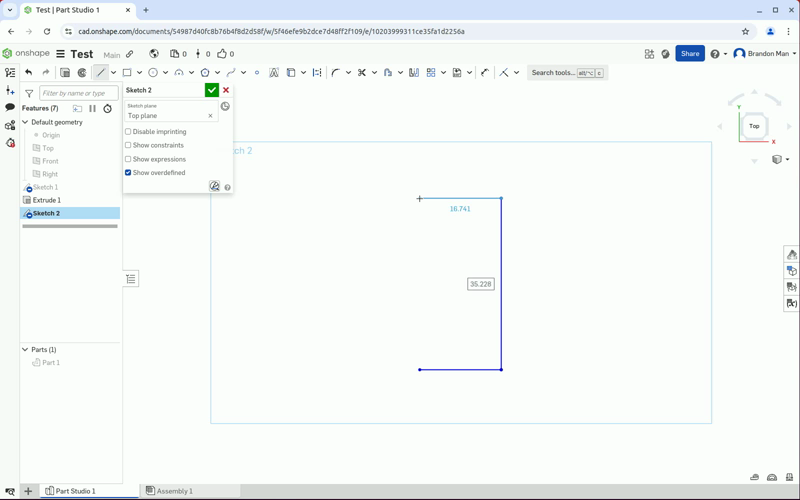
click(419, 198)
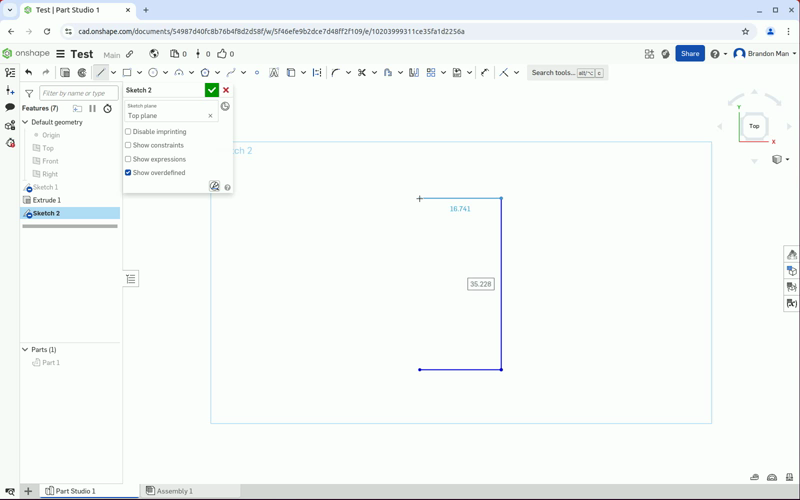
key_up(shift)
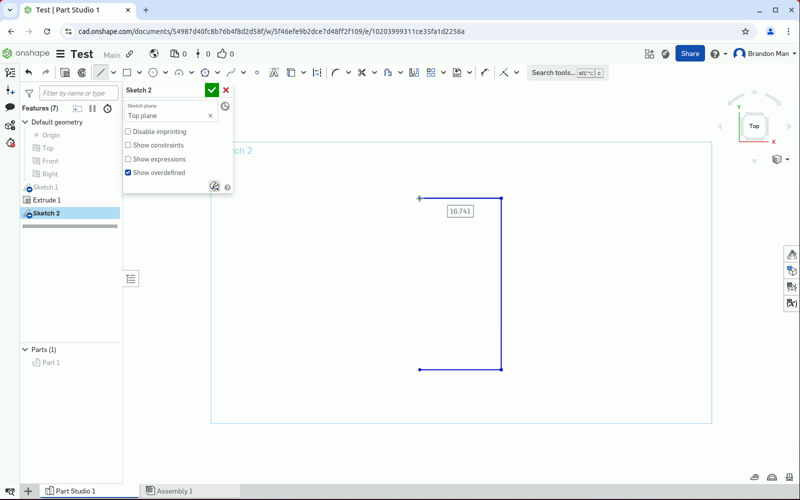
key_down(shift)
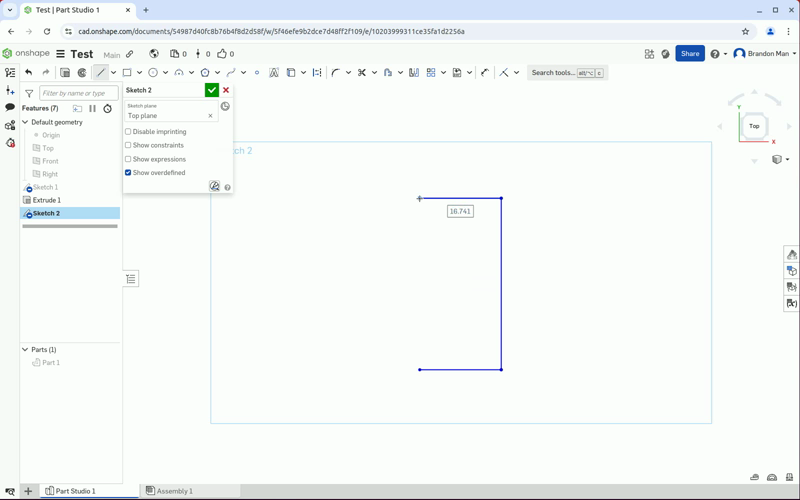
mouse_move(419, 369)
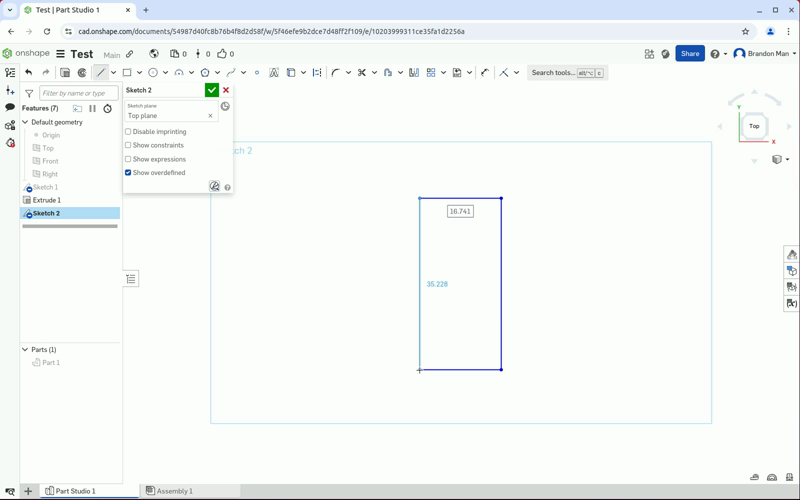
key_up(shift)
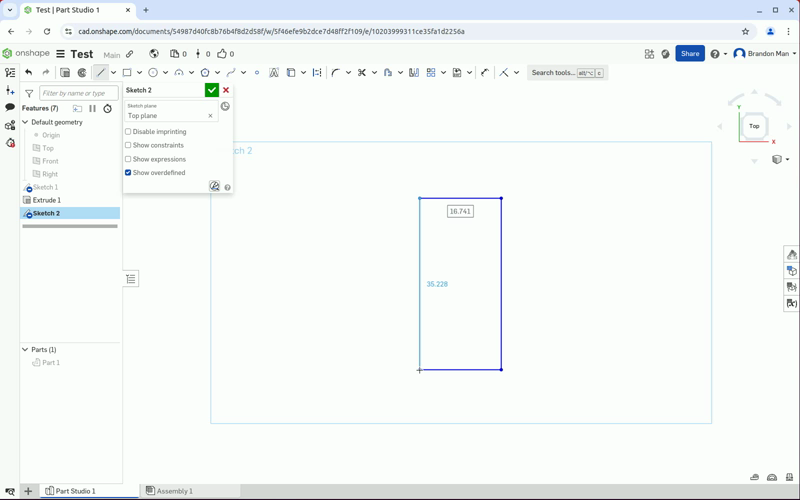
click(419, 369)
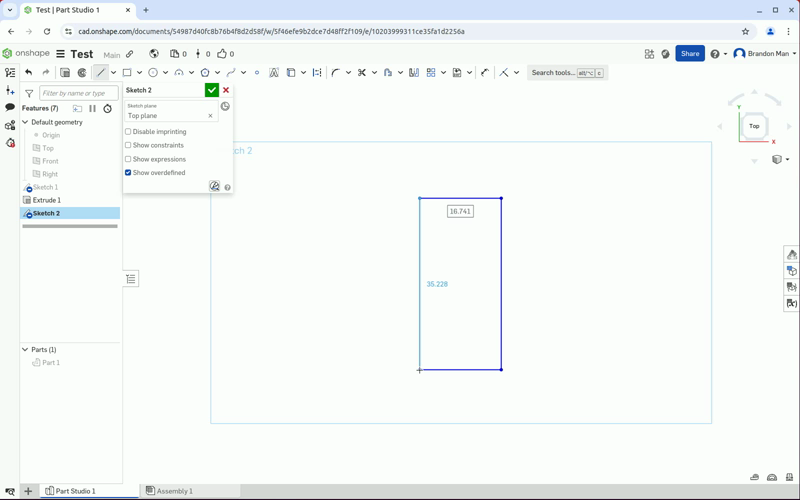
key(esc)
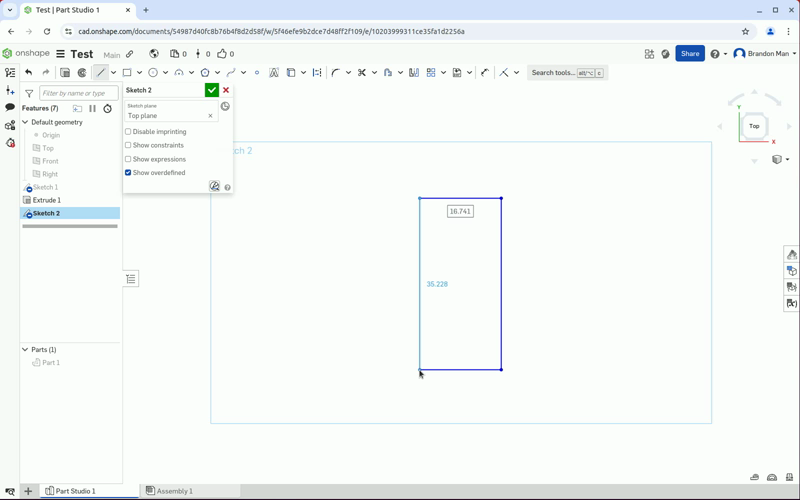
mouse_move(463, 277)
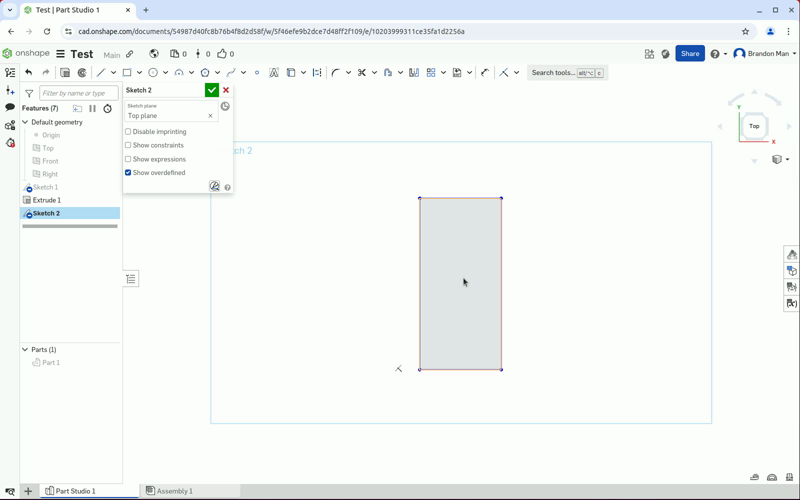
click(463, 277)
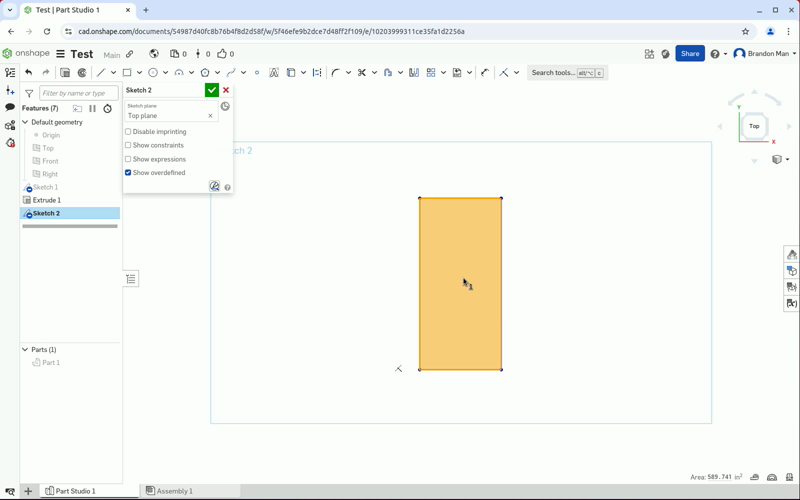
mouse_move(73, 352)
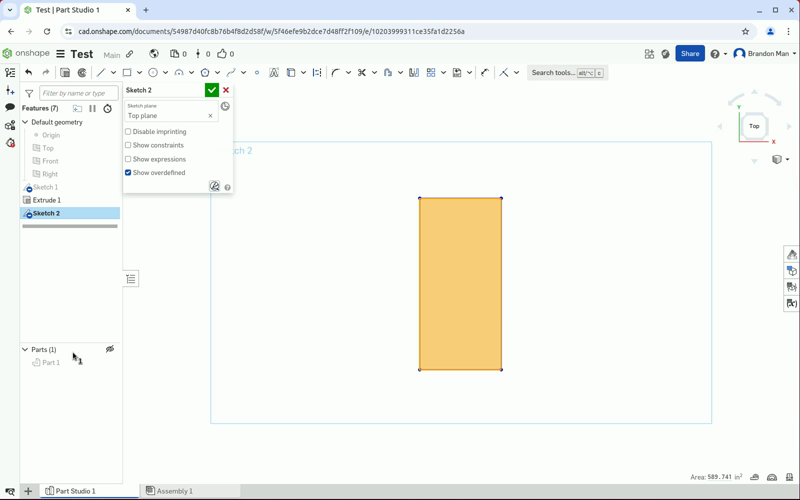
key(shift+y)
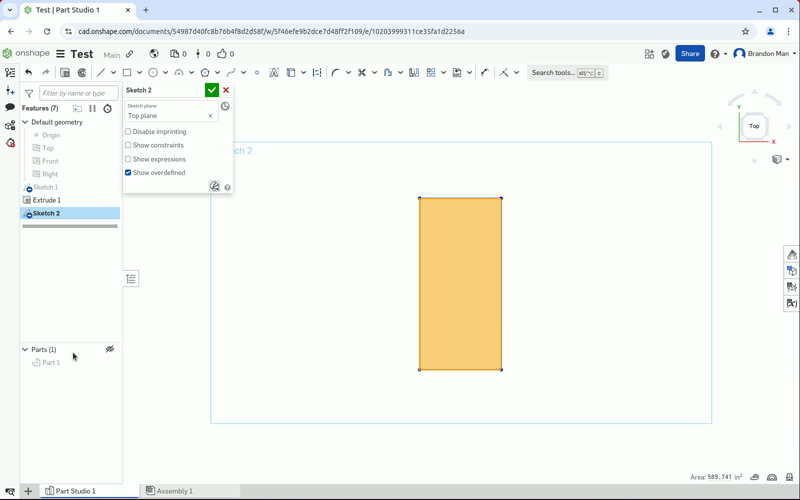
key(shift+e)
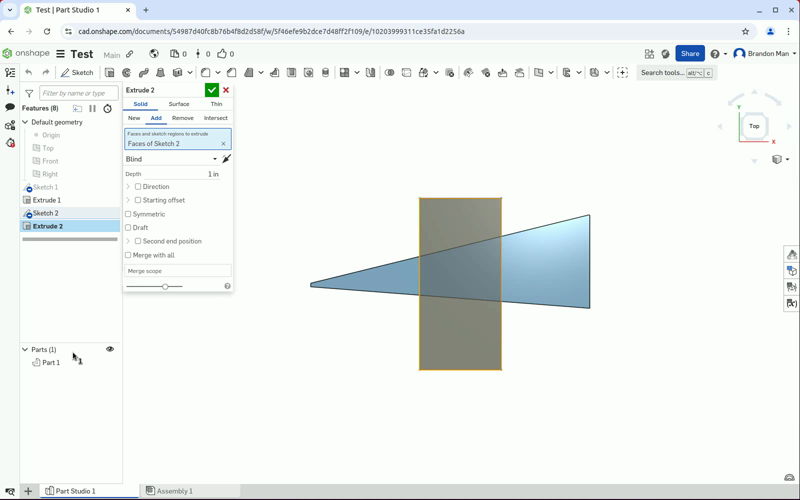
mouse_move(143, 106)
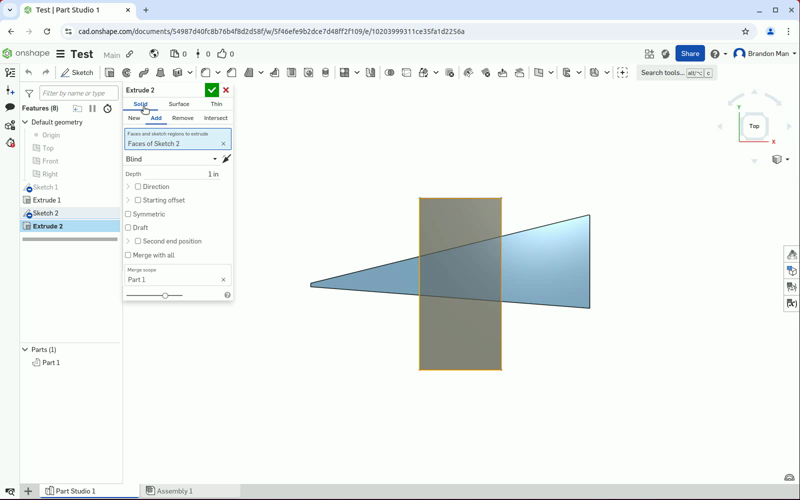
click(143, 106)
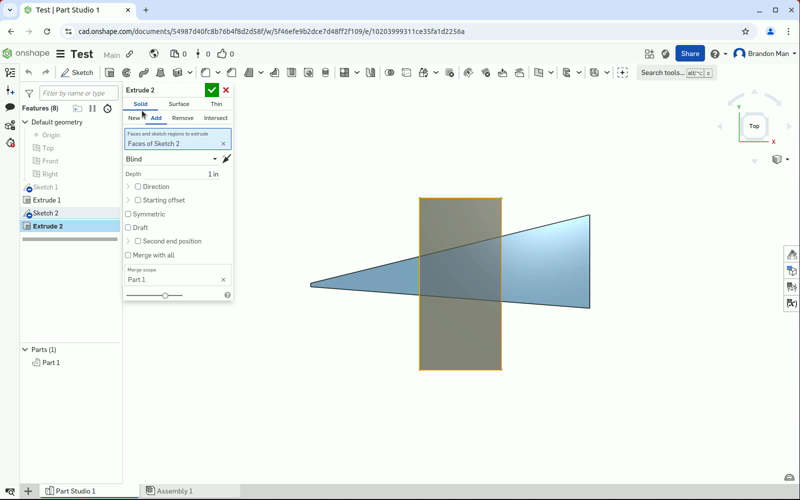
mouse_move(137, 120)
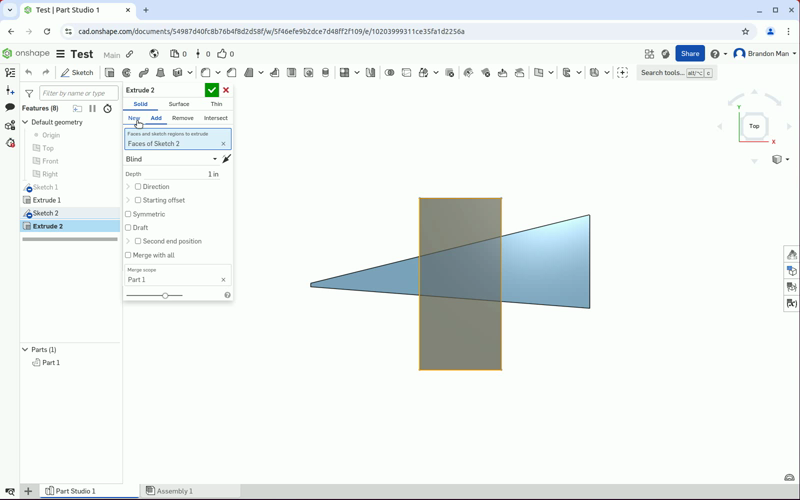
click(137, 120)
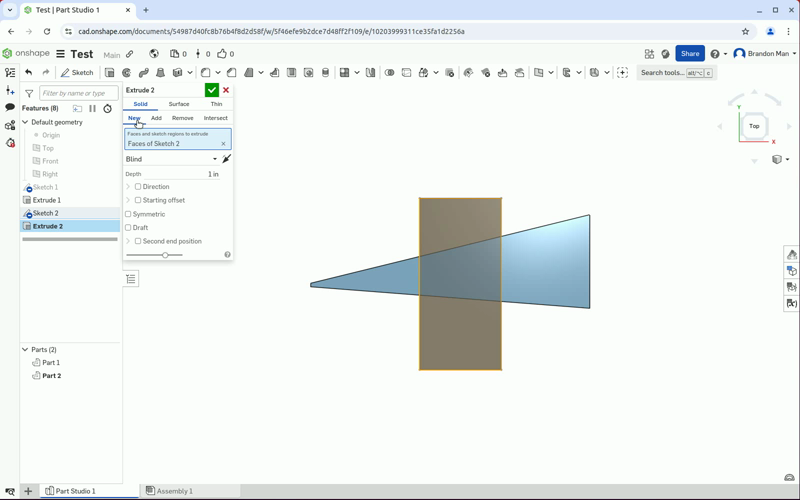
key(tab, 4)
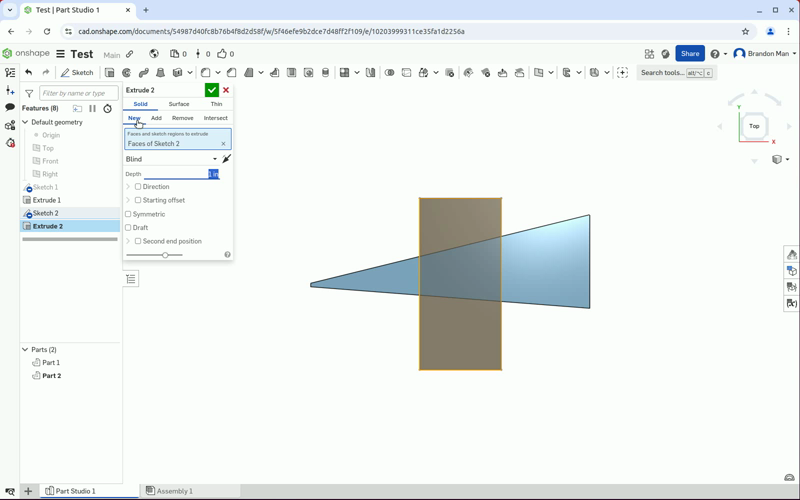
text(11.554)
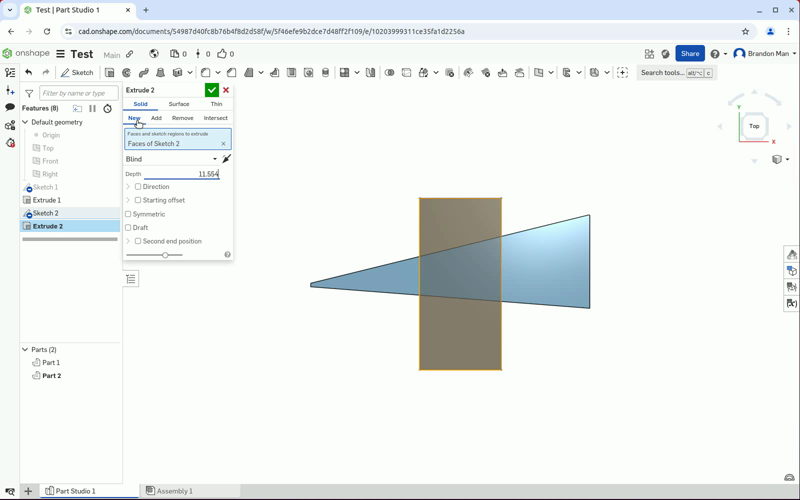
key(enter)
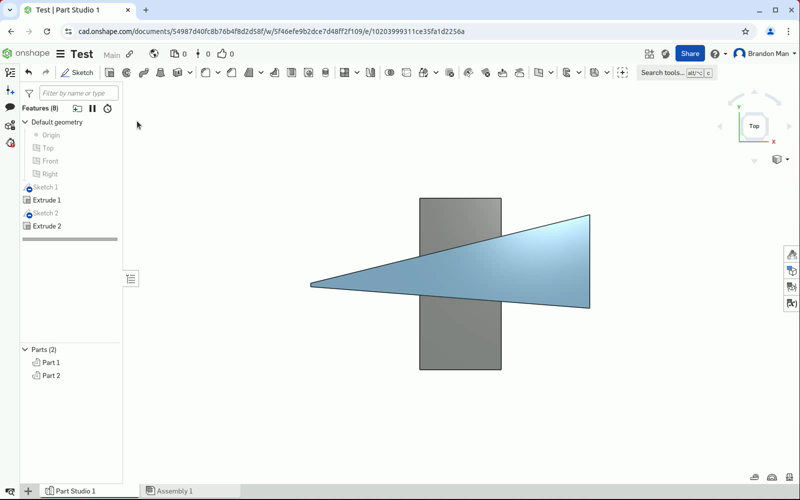
key(shift+h)
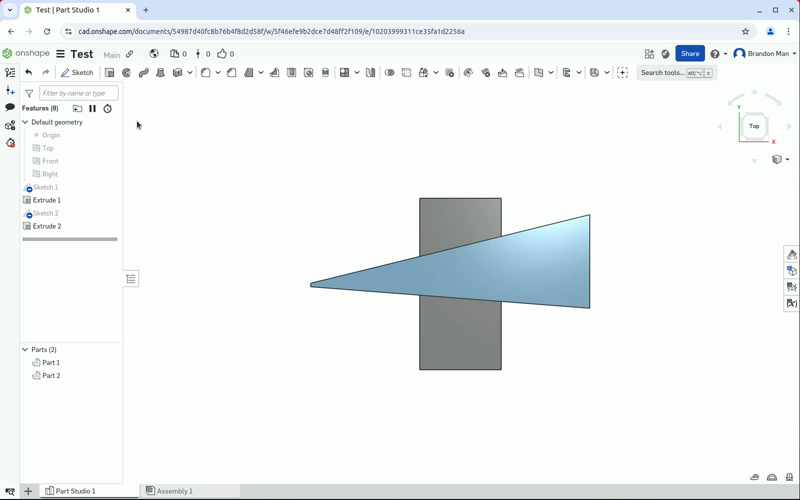
key(shift+h)
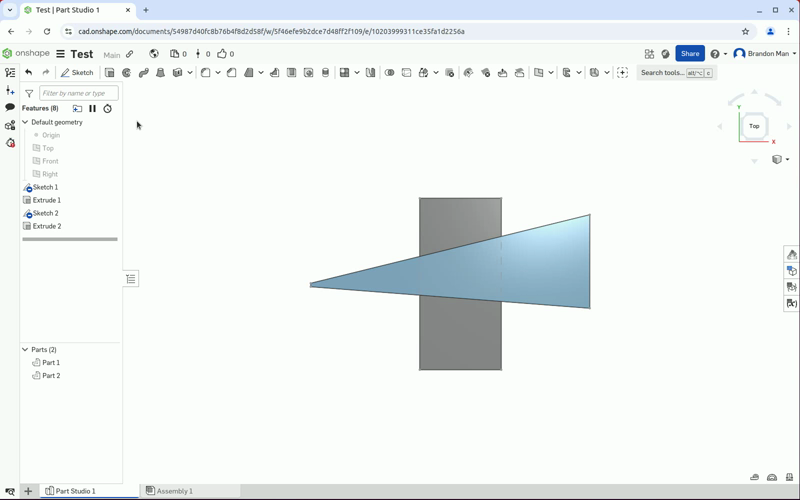
key(shift+7)
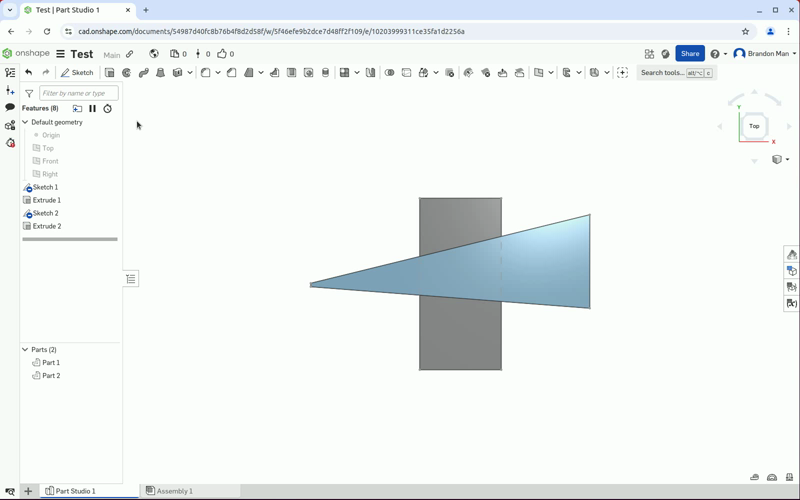
key(up, 3)
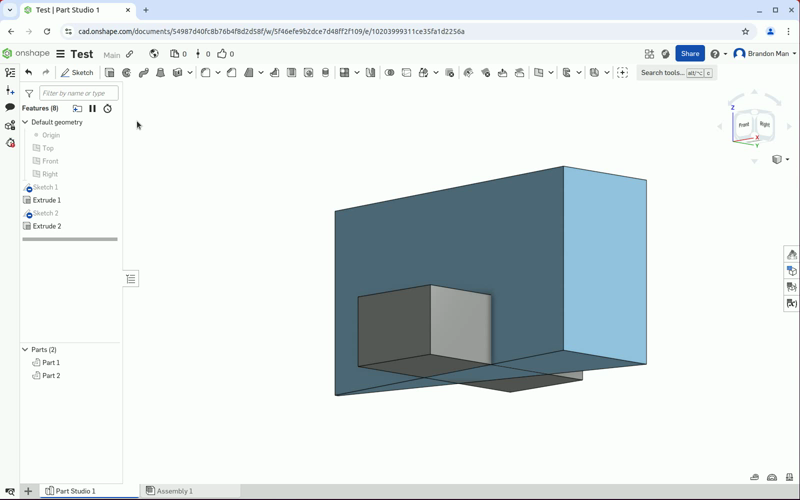
key(left, 3)
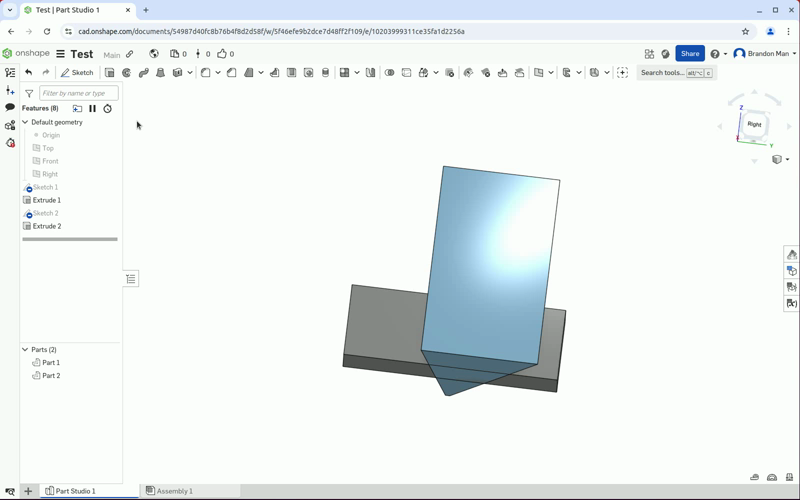
key(right, 3)
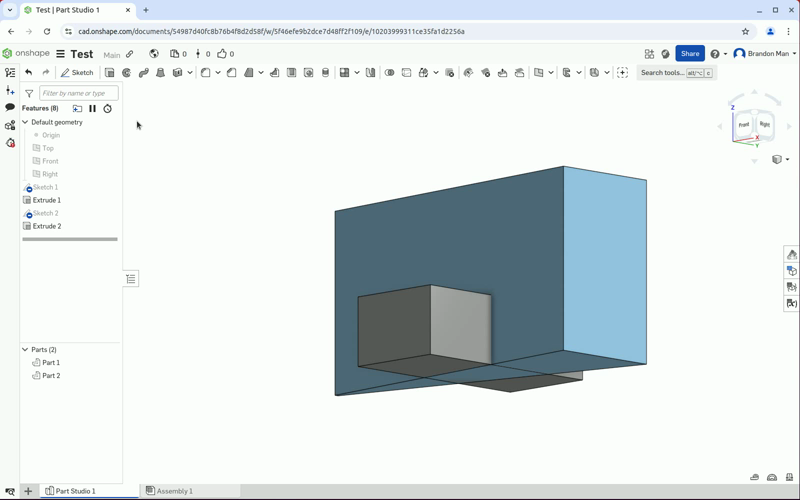
key(down, 3)
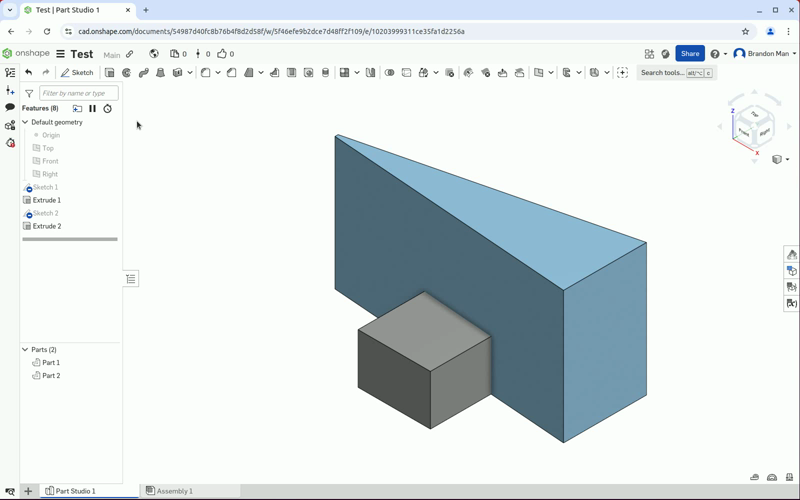
mouse_move(73, 189)
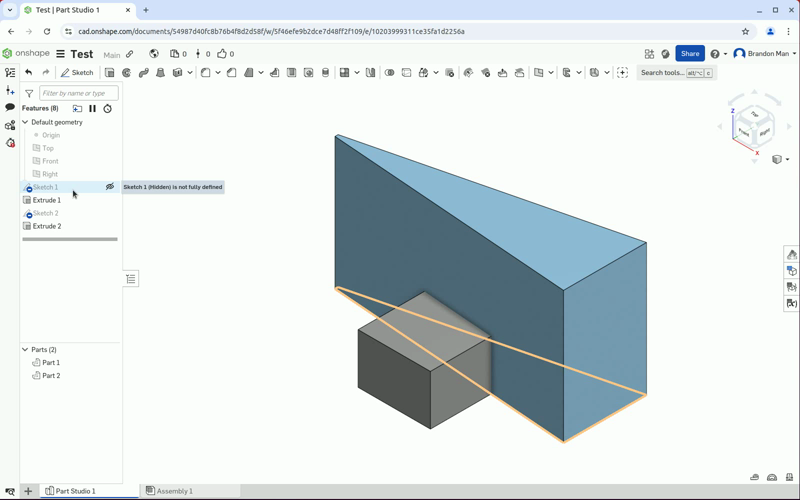
click(73, 189)